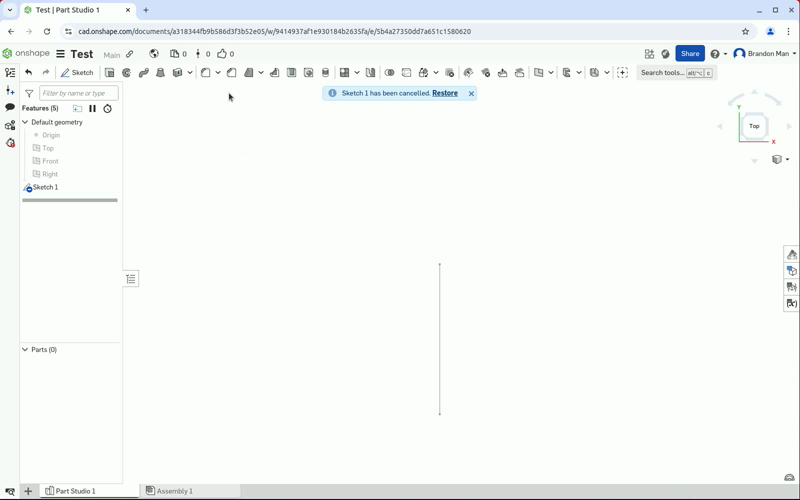
key(shift+h)
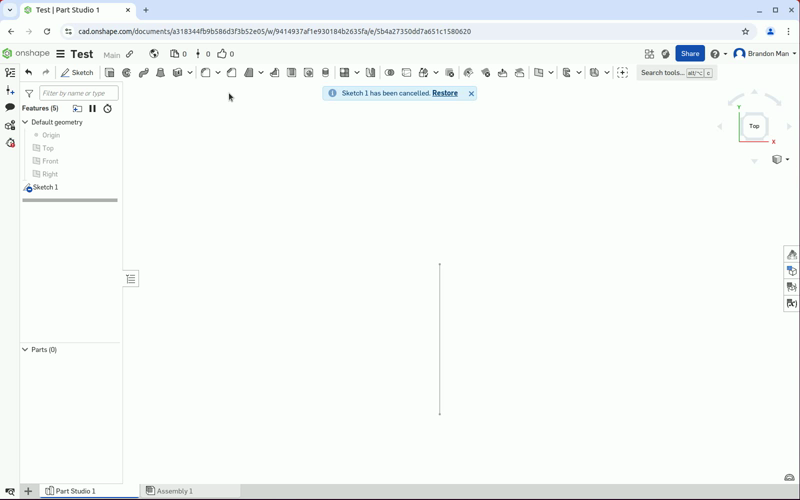
key(shift+s)
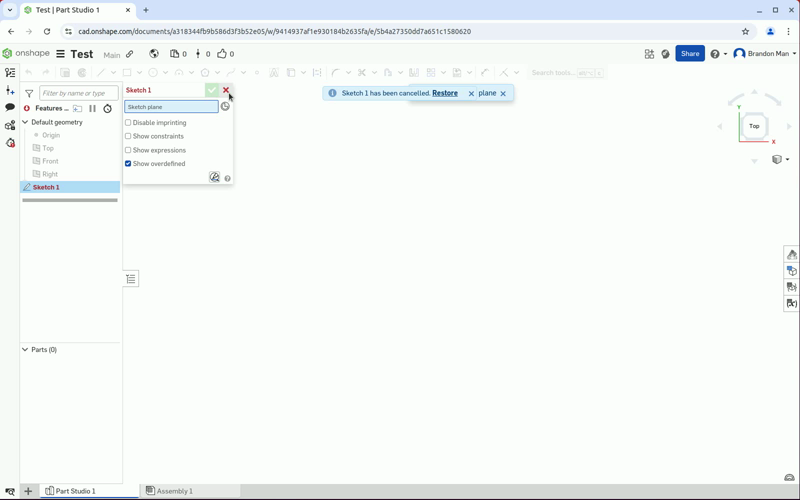
mouse_move(73, 150)
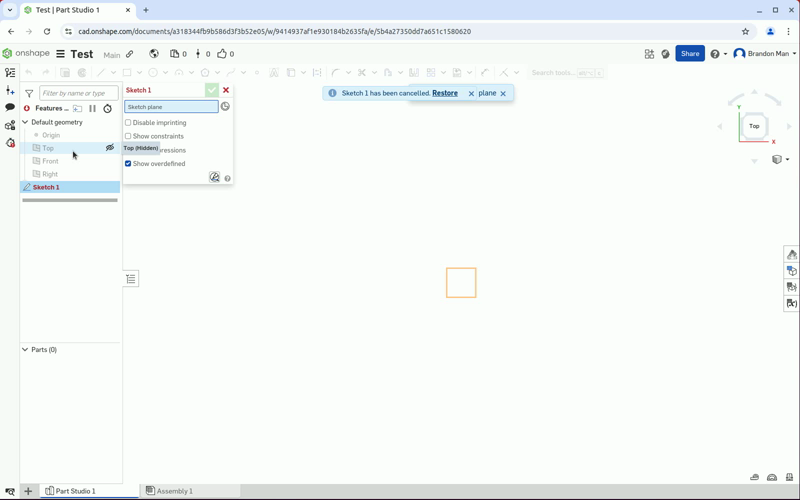
click(73, 150)
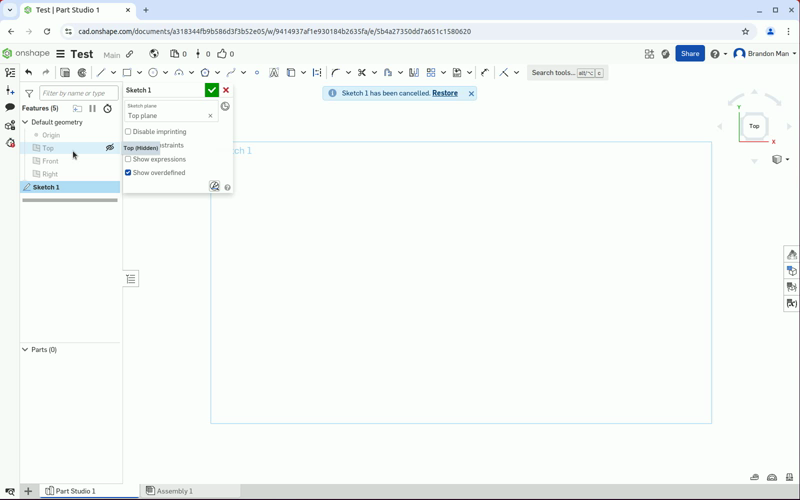
mouse_move(73, 352)
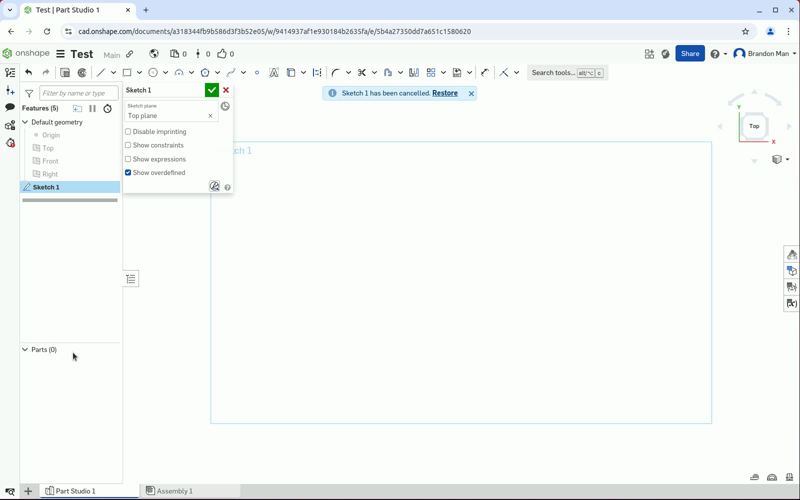
key(y)
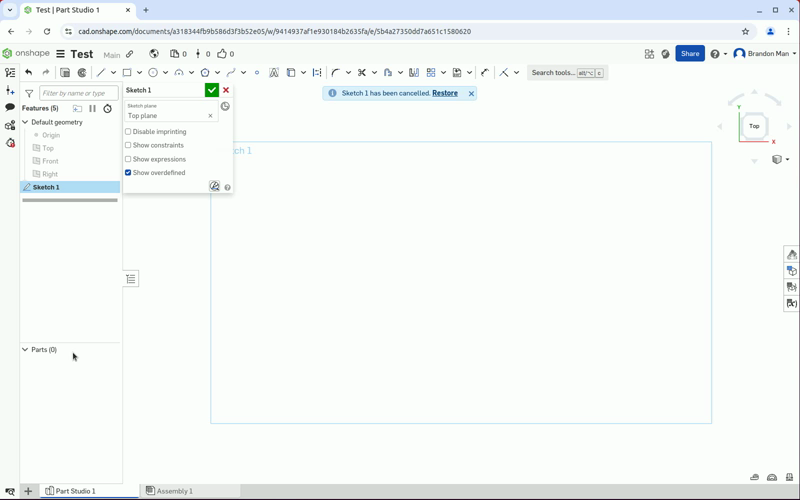
key(a)
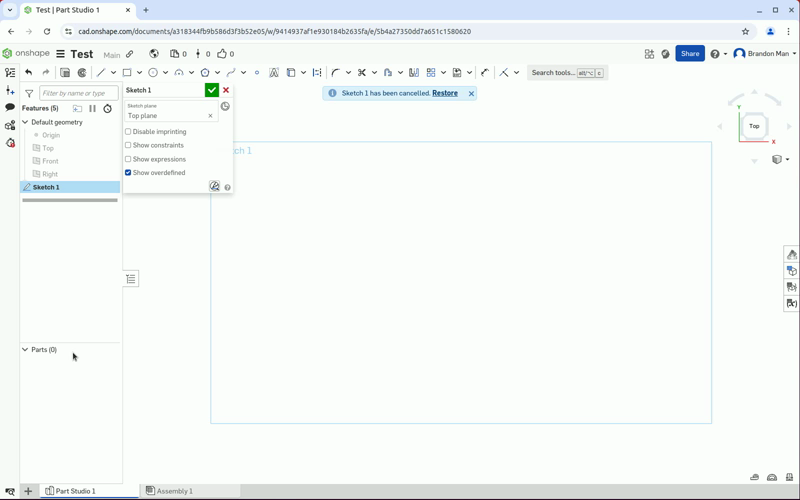
key_down(shift)
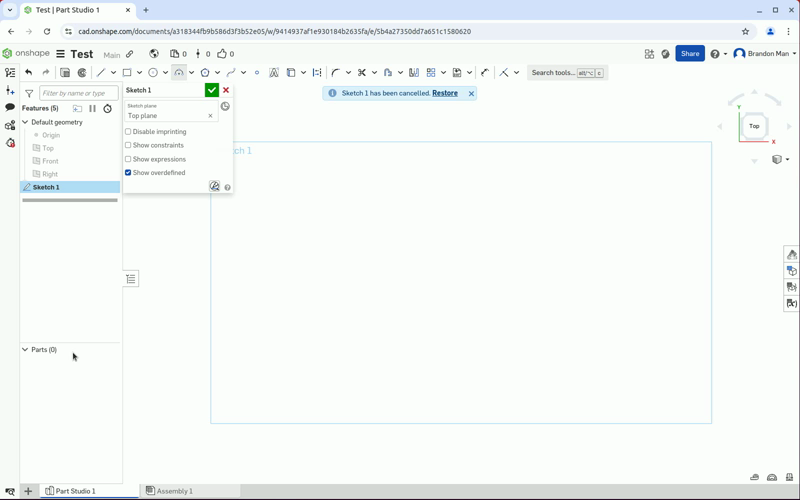
mouse_move(348, 282)
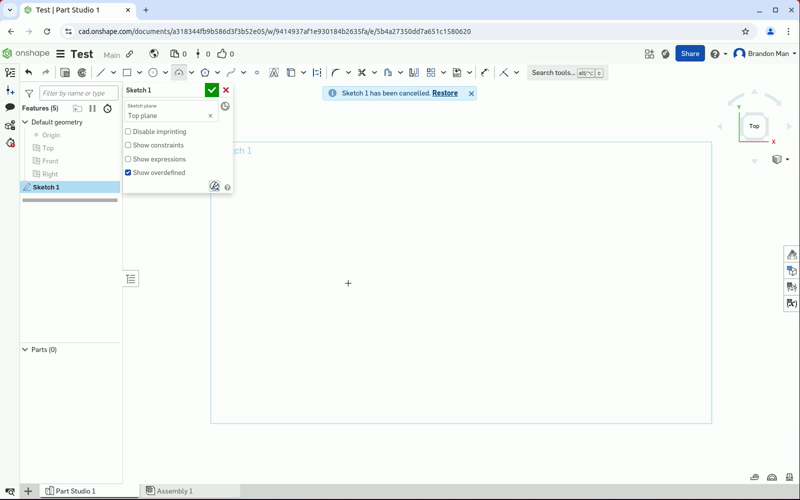
click(348, 282)
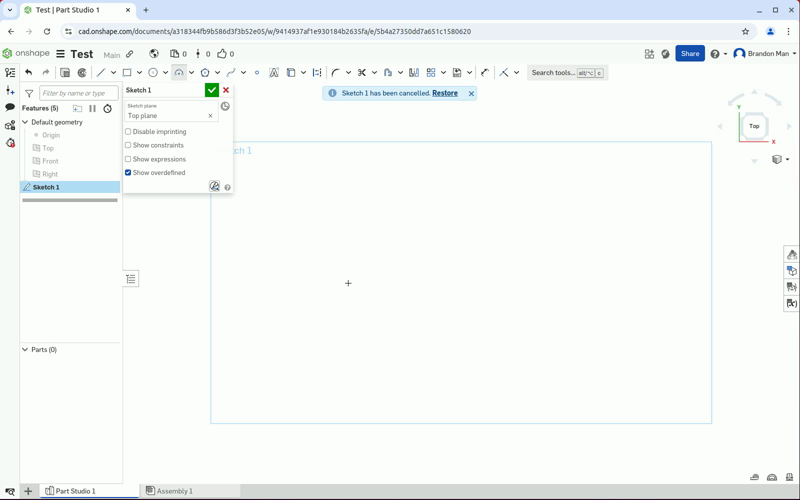
key_up(shift)
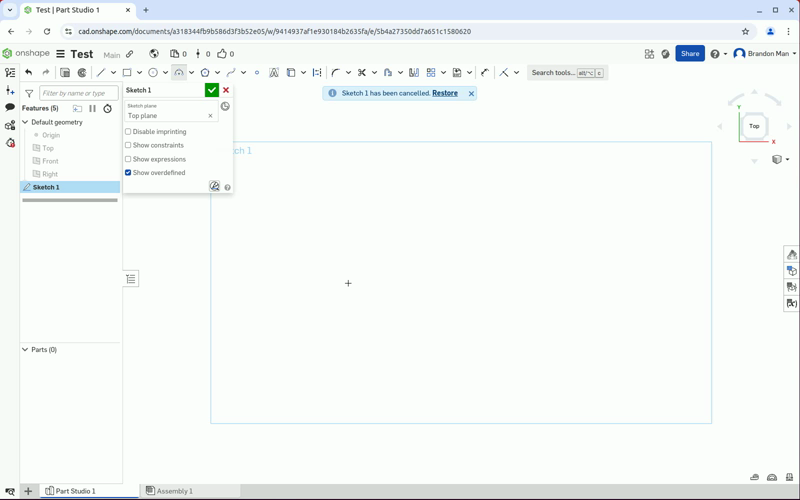
key_down(shift)
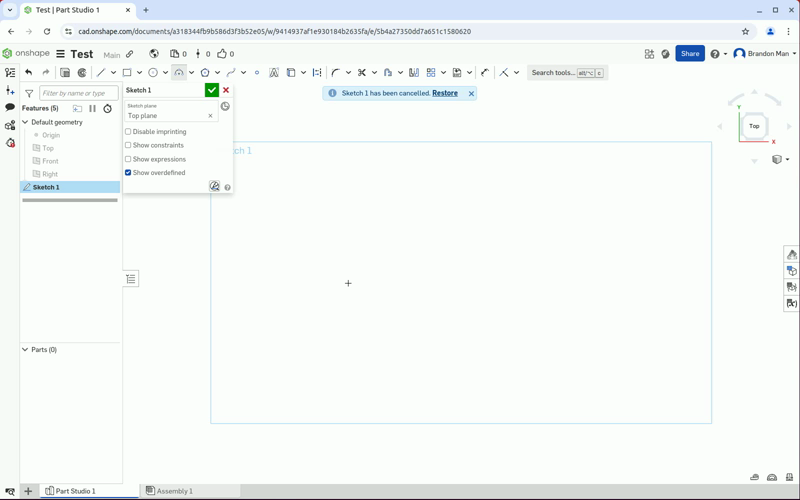
mouse_move(438, 393)
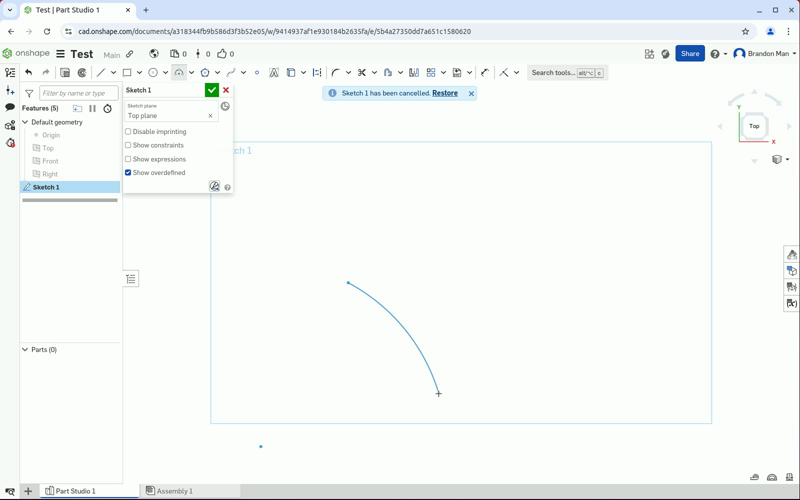
click(438, 393)
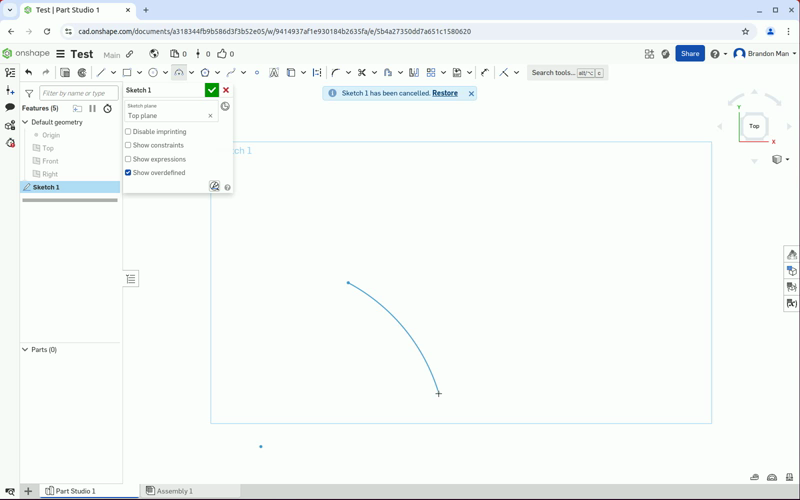
mouse_move(373, 354)
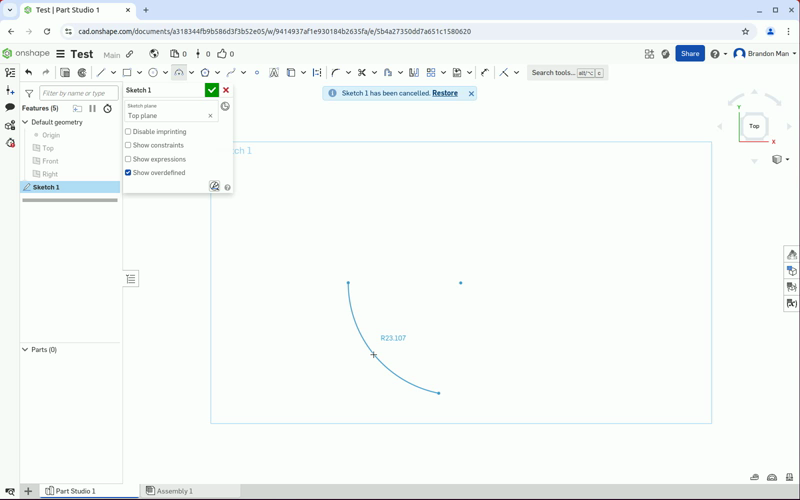
click(373, 354)
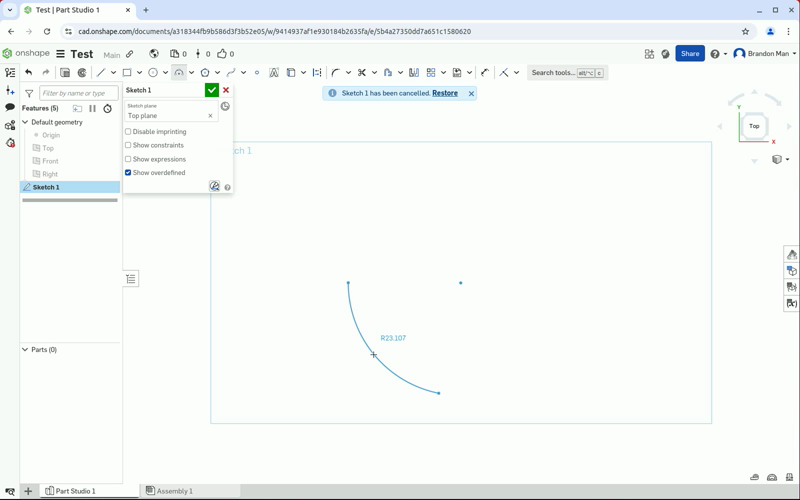
key_up(shift)
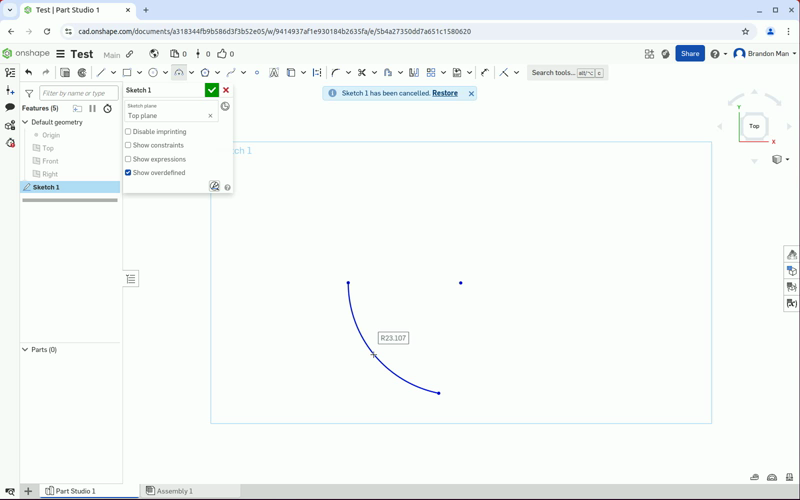
key(esc)
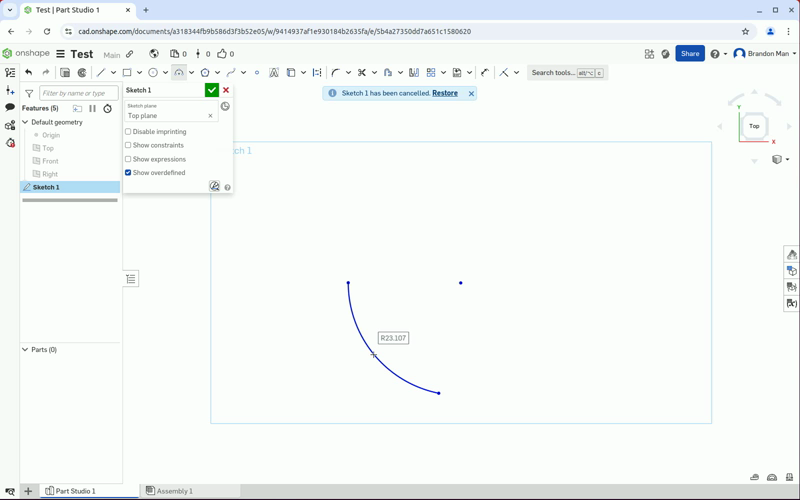
key(l)
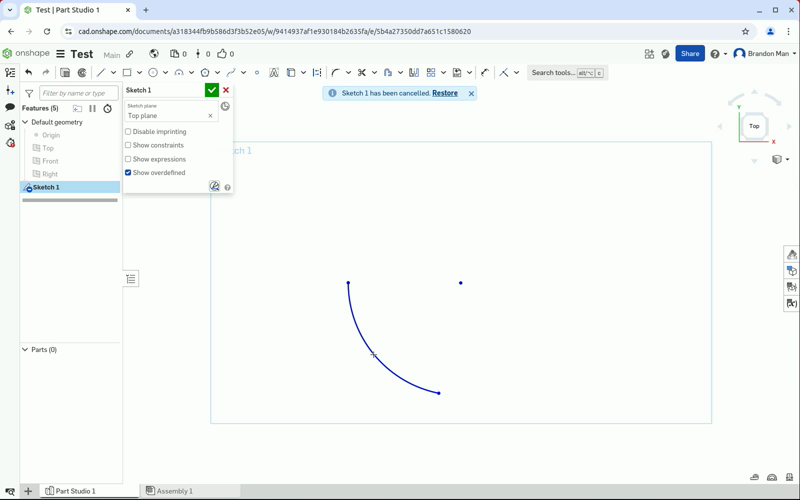
mouse_move(438, 393)
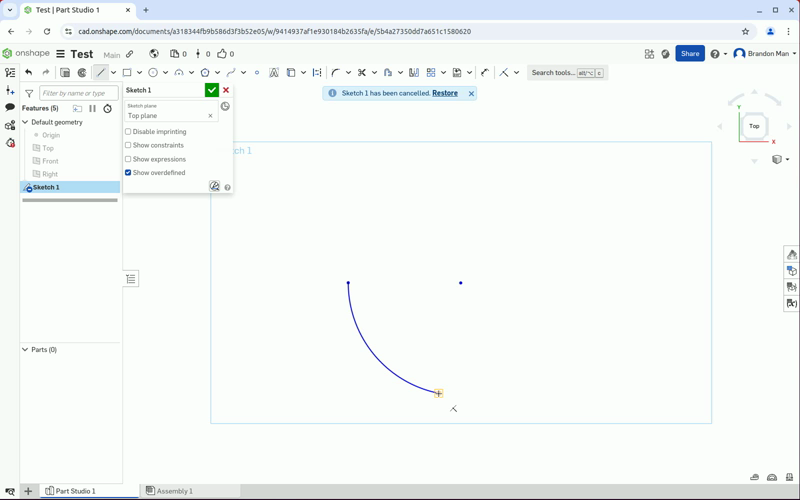
click(438, 393)
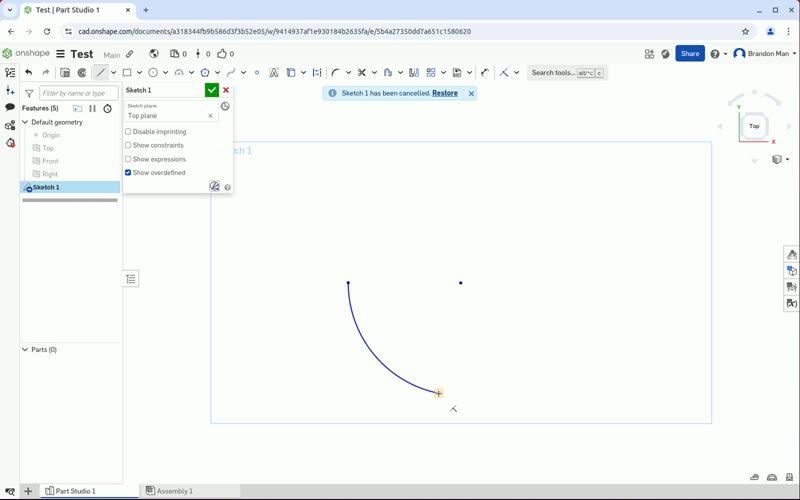
key_down(shift)
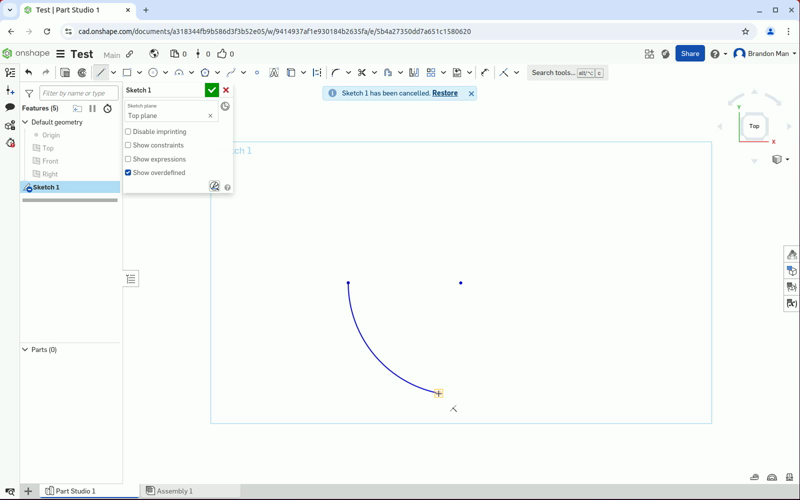
mouse_move(438, 282)
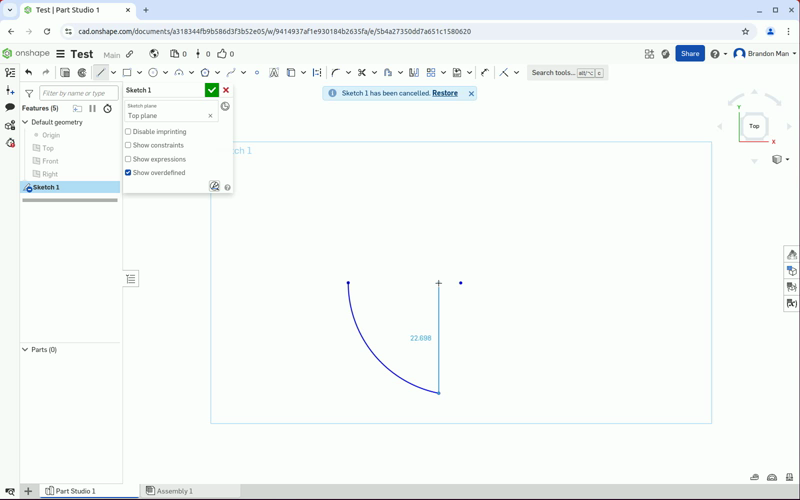
click(438, 282)
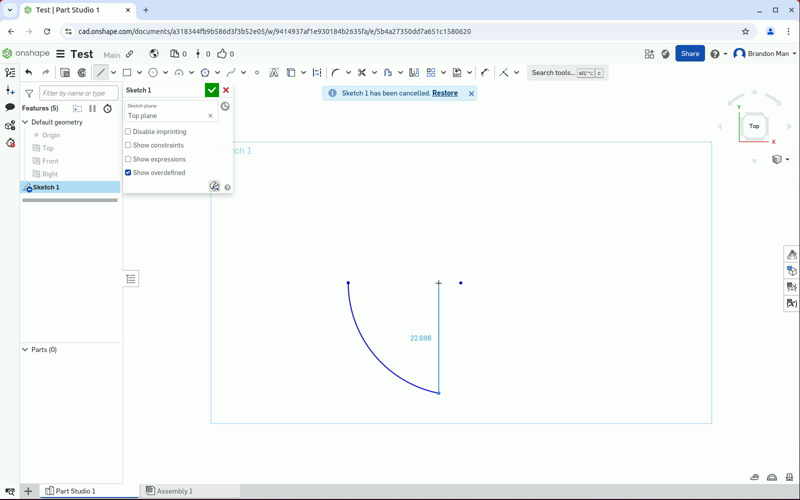
key_up(shift)
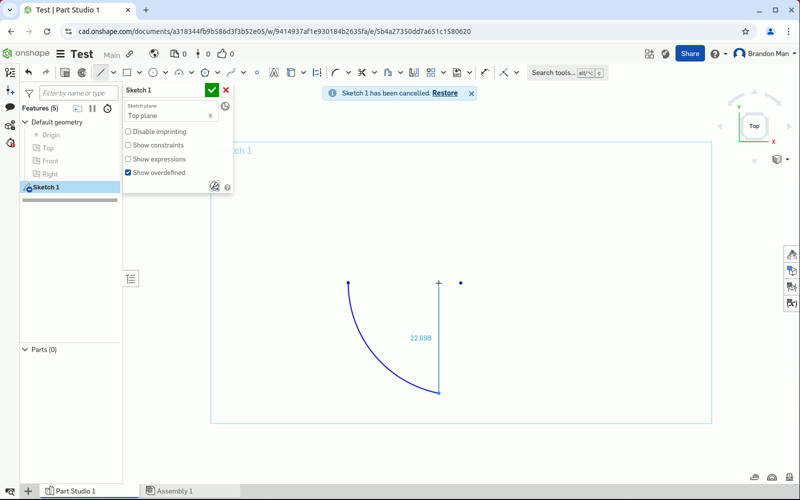
key_down(shift)
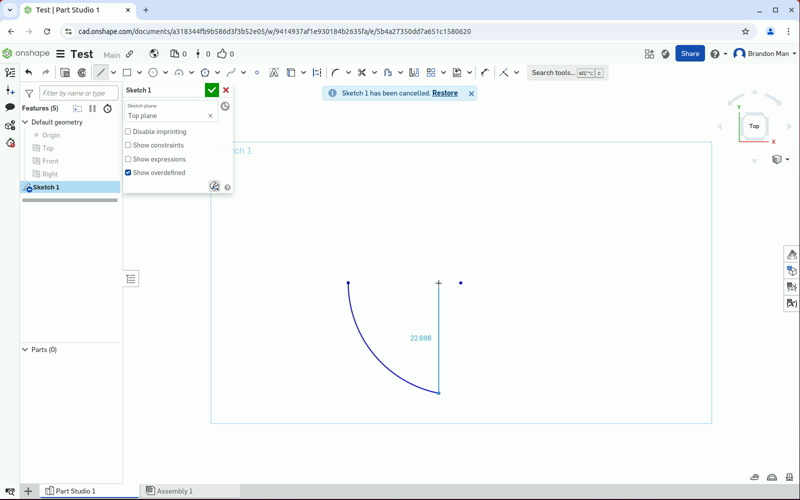
mouse_move(348, 282)
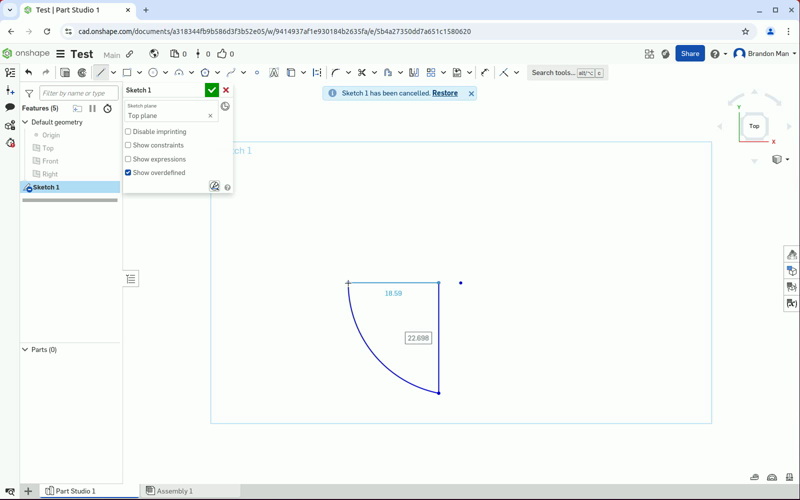
key_up(shift)
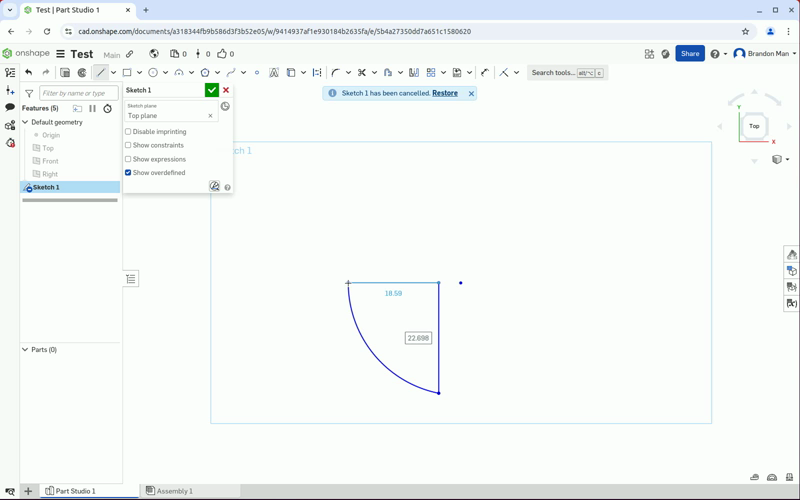
click(348, 282)
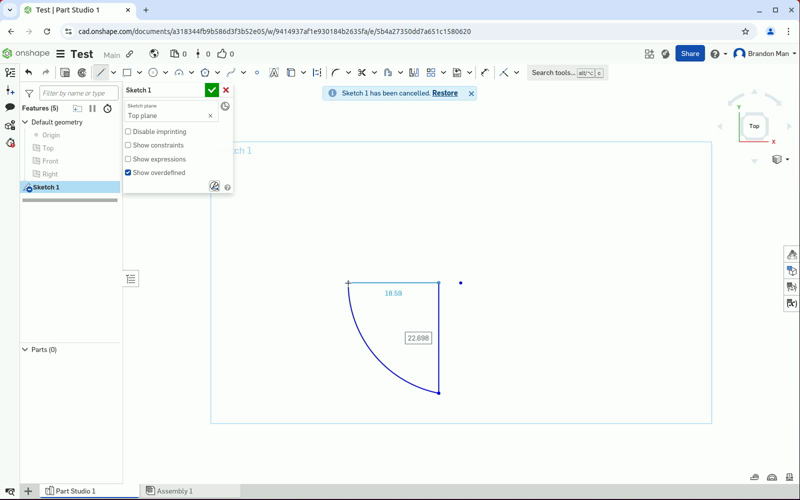
key(esc)
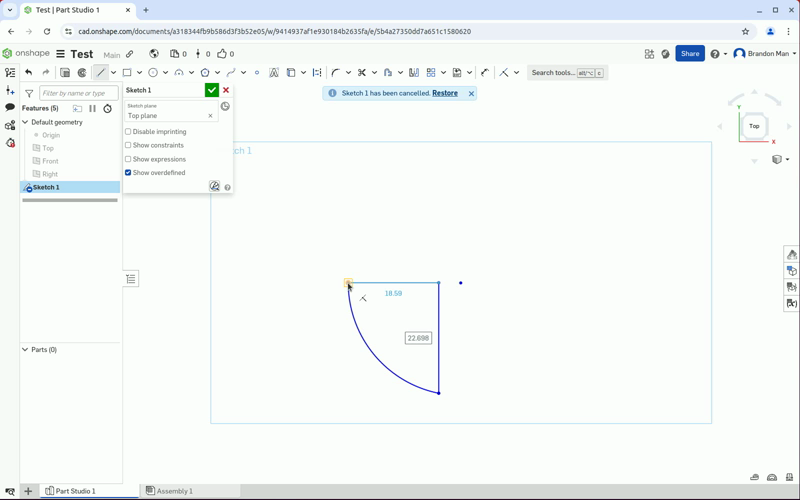
mouse_move(391, 294)
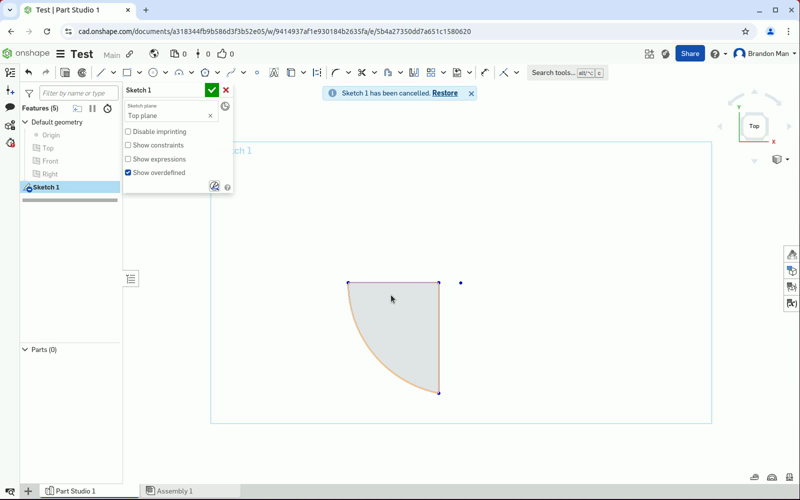
click(391, 294)
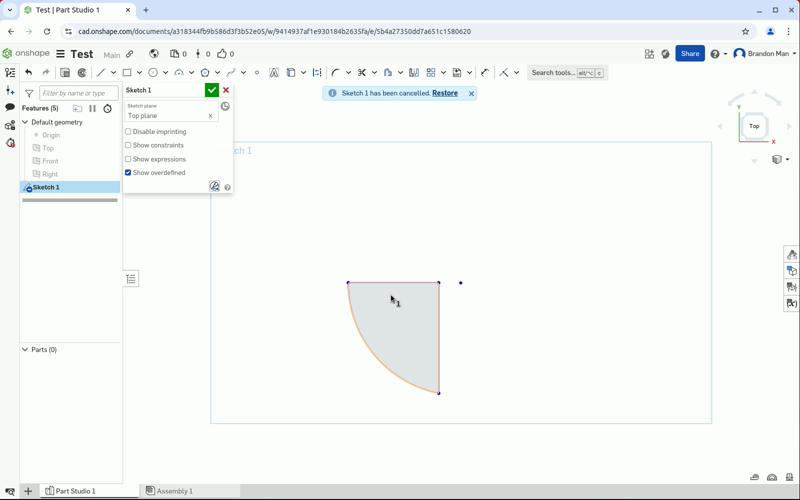
mouse_move(73, 352)
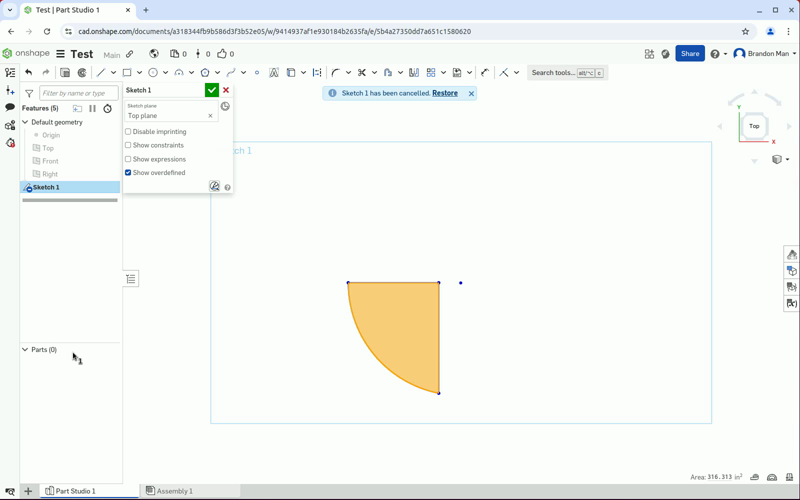
key(shift+y)
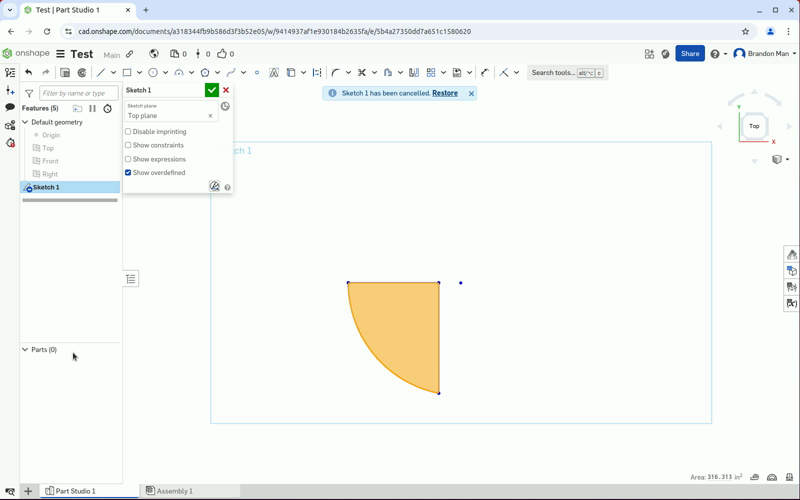
key(shift+e)
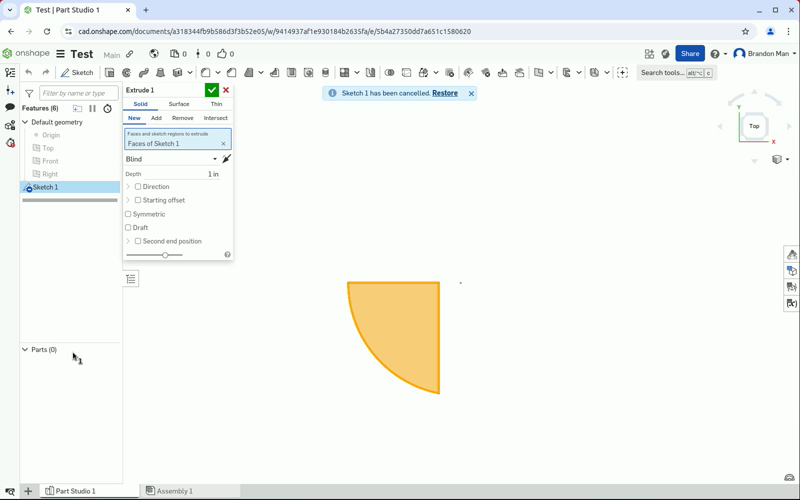
mouse_move(143, 106)
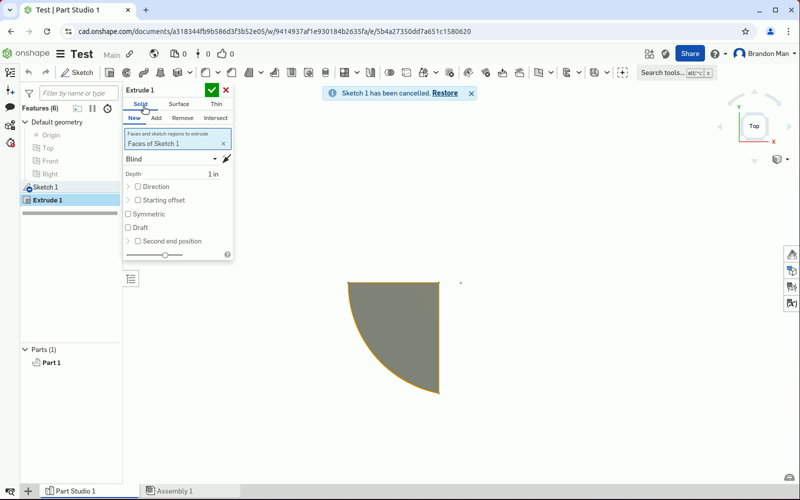
click(143, 106)
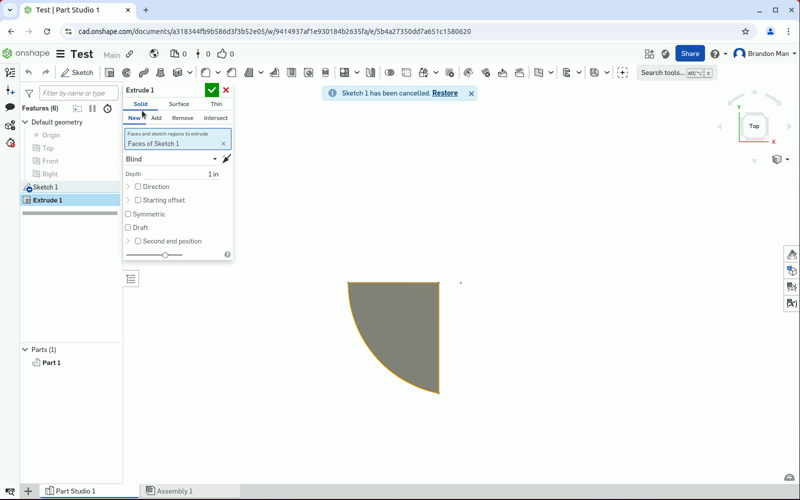
mouse_move(137, 120)
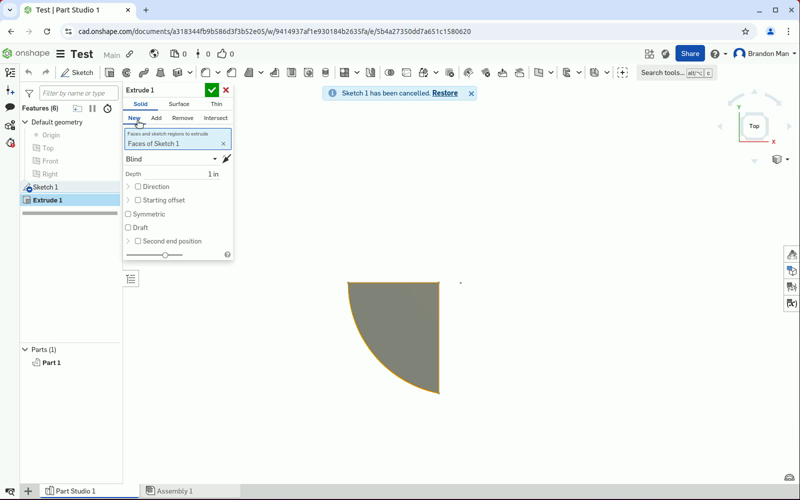
click(137, 120)
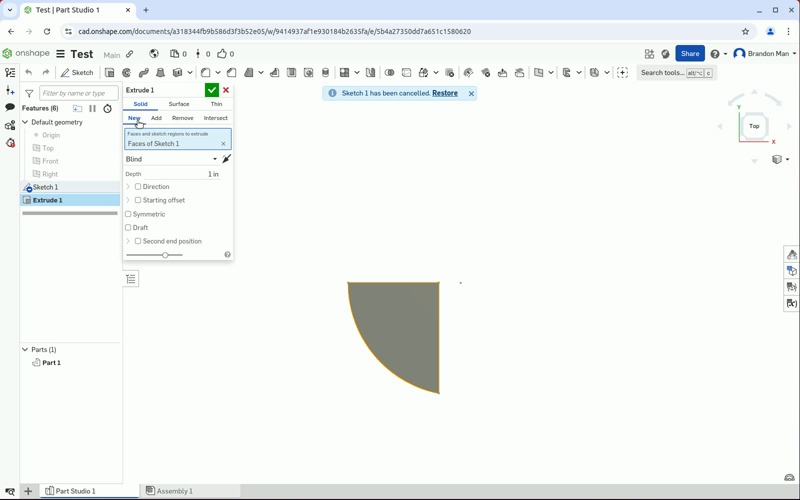
key(tab, 4)
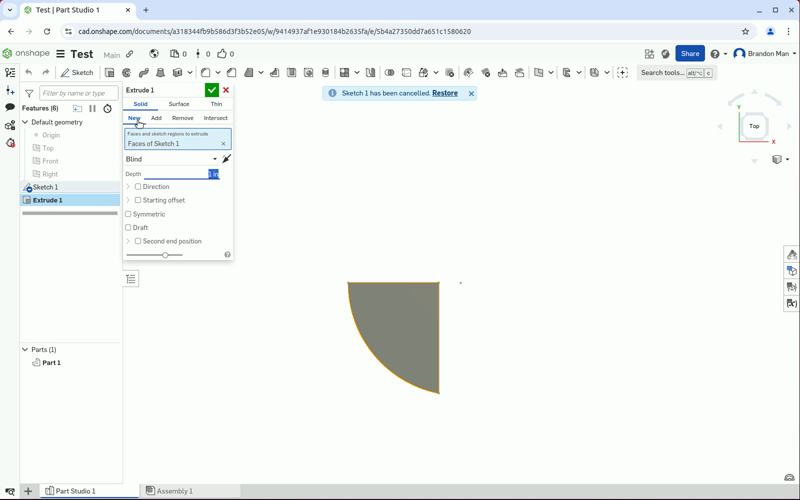
text(2.407)
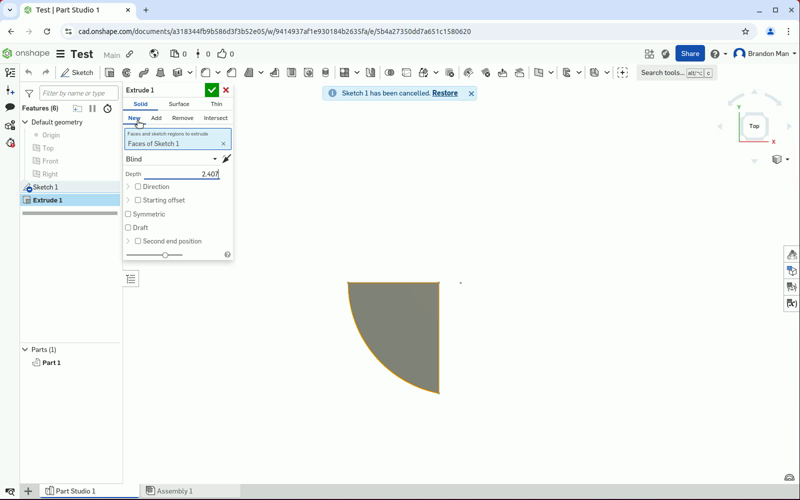
key(enter)
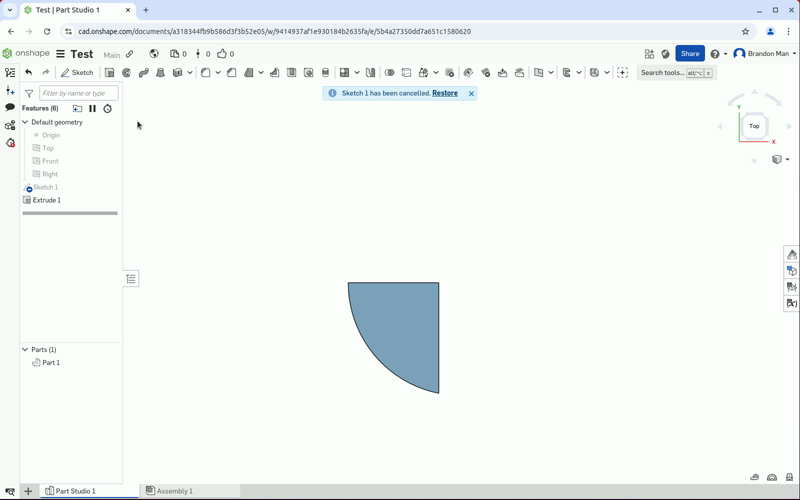
key(shift+h)
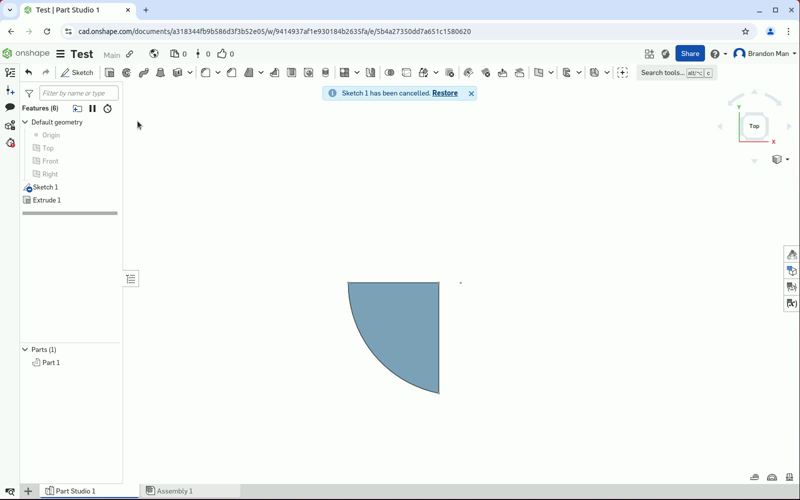
key(shift+h)
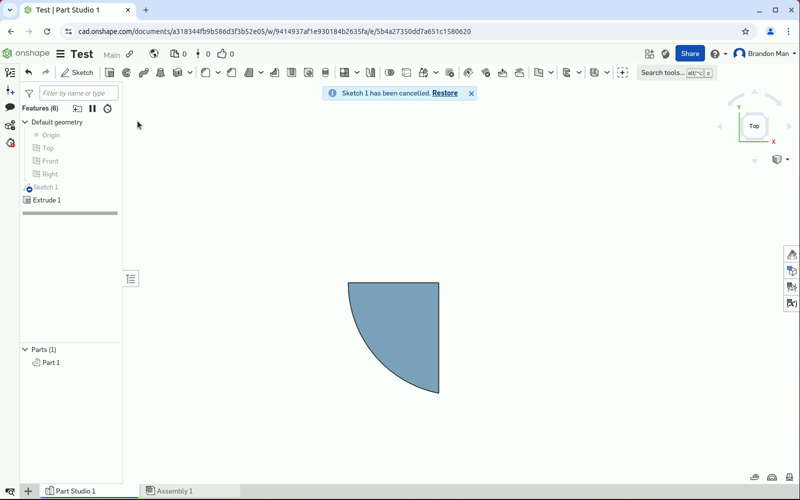
mouse_move(73, 189)
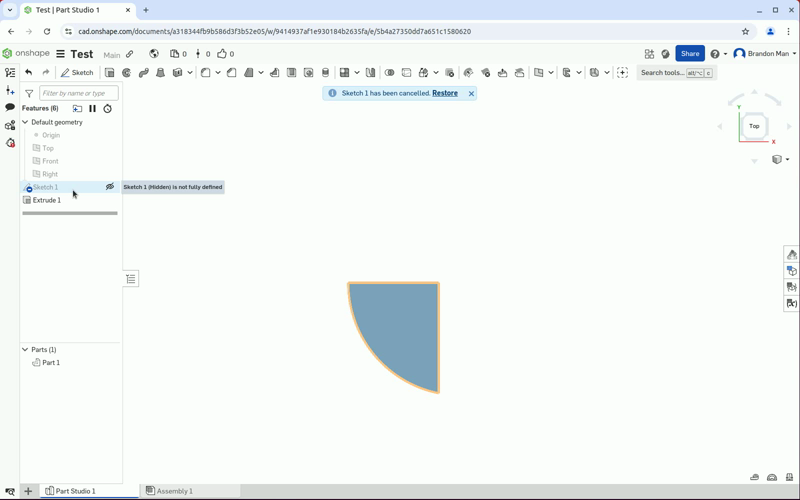
click(73, 189)
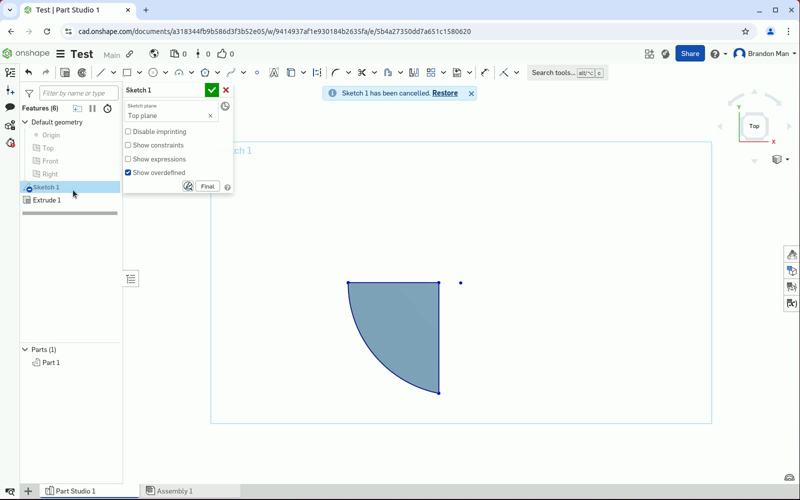
mouse_move(229, 92)
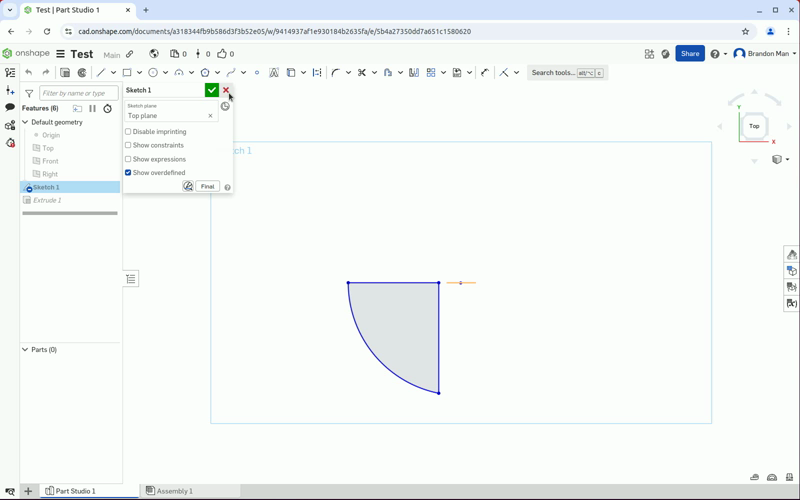
click(229, 92)
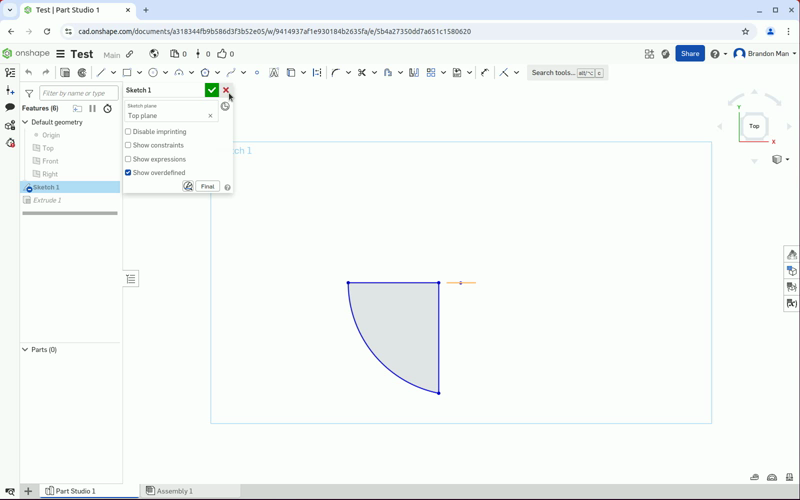
key(shift+s)
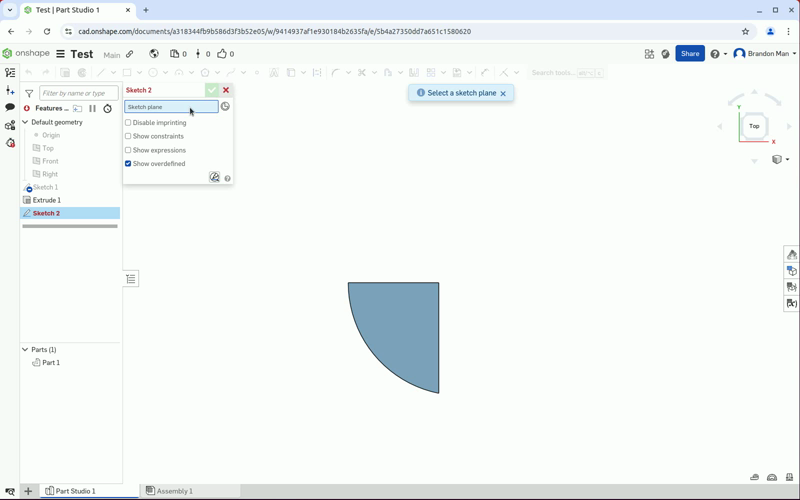
mouse_move(73, 150)
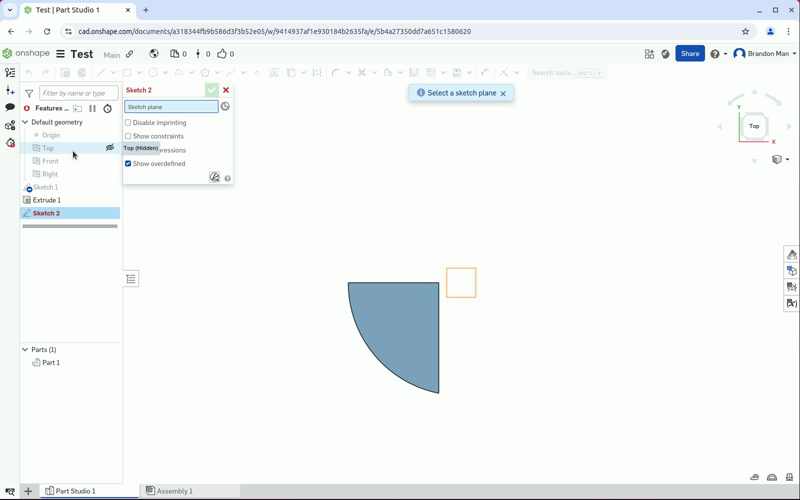
click(73, 150)
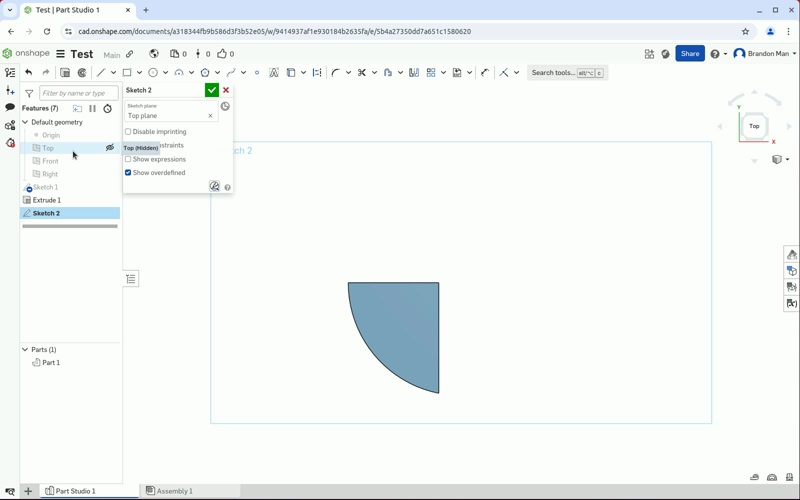
mouse_move(73, 352)
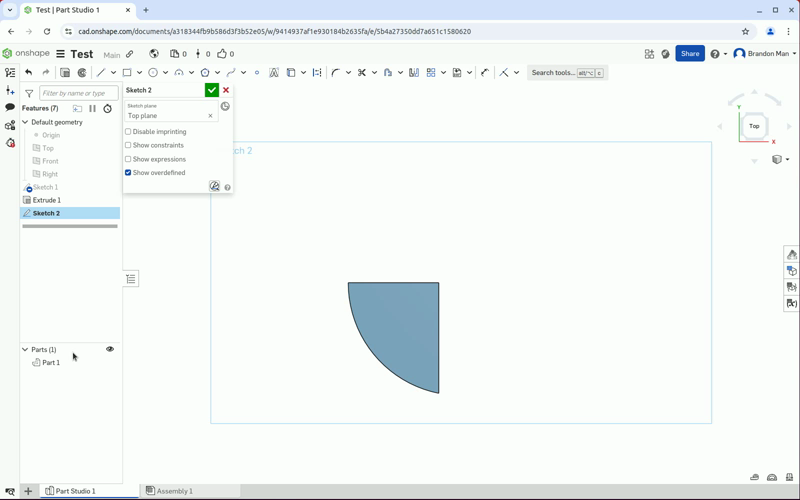
key(y)
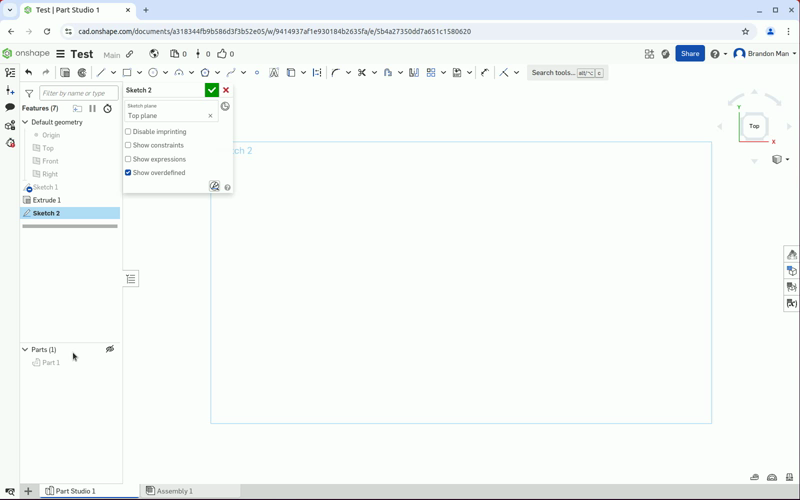
key(a)
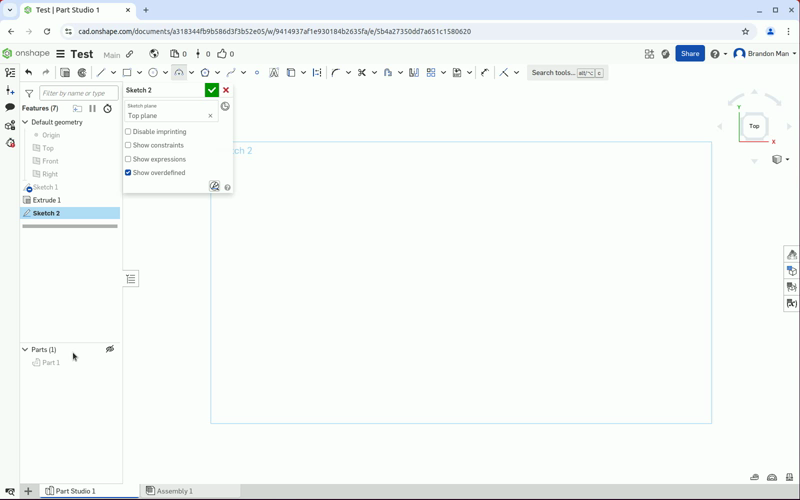
key_down(shift)
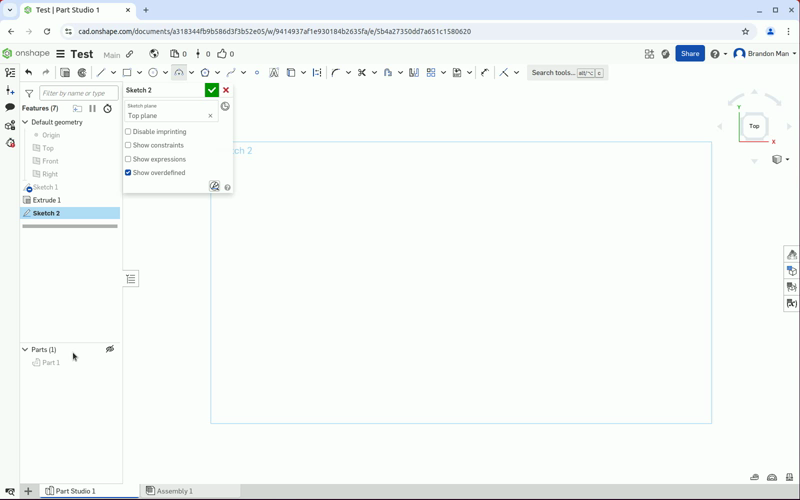
mouse_move(481, 393)
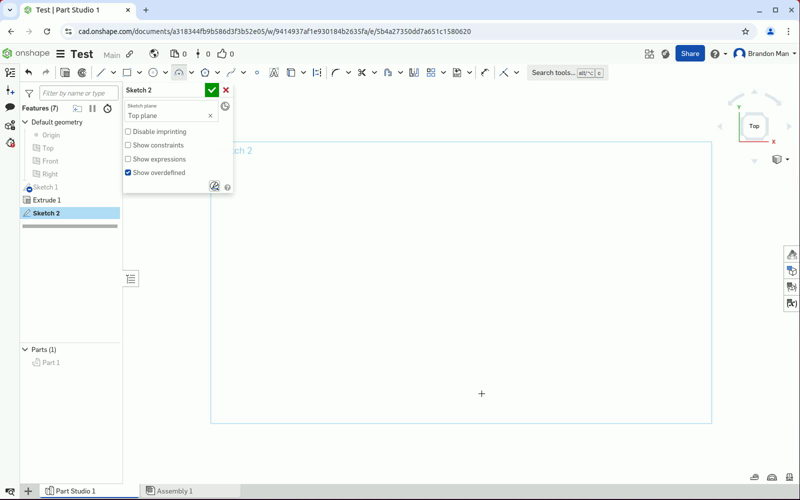
click(481, 393)
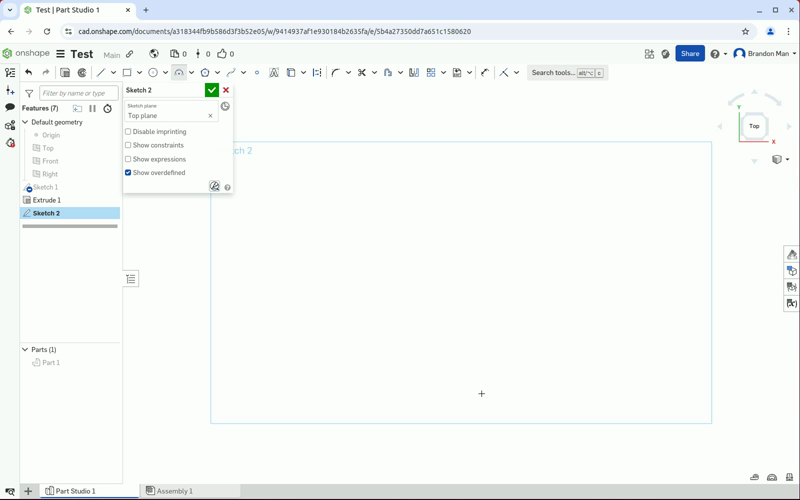
key_up(shift)
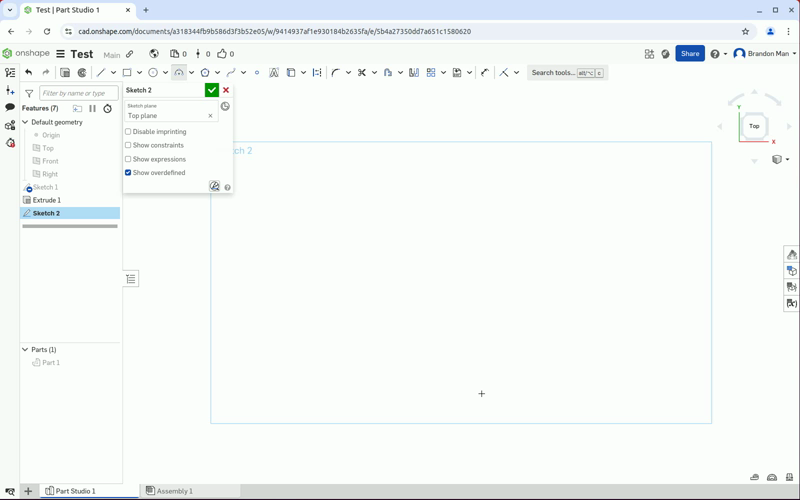
key_down(shift)
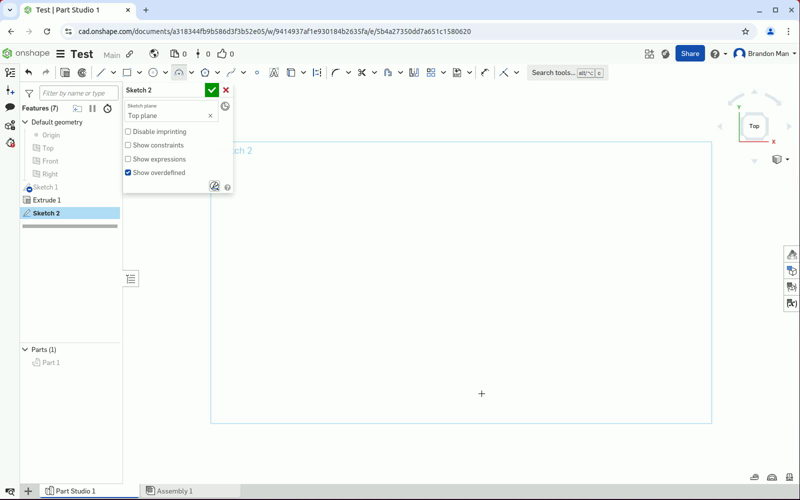
mouse_move(572, 282)
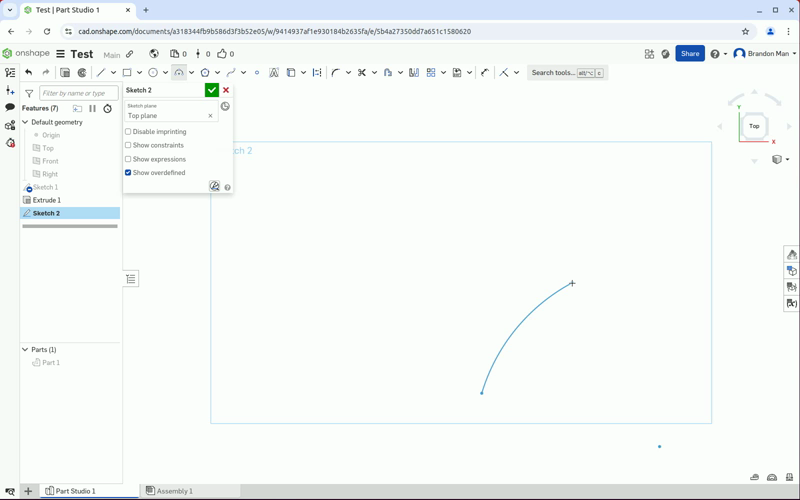
click(572, 282)
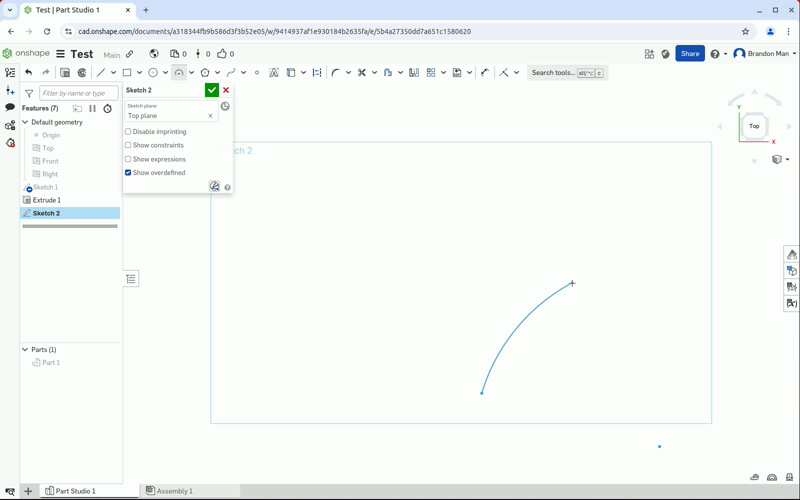
mouse_move(546, 354)
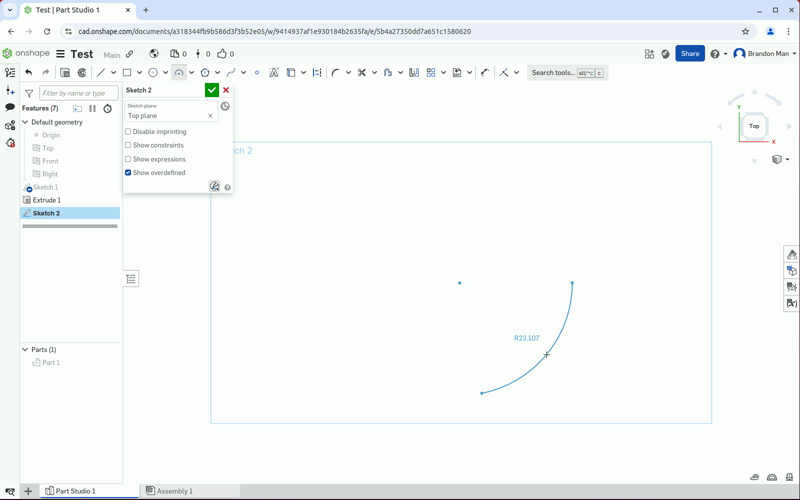
click(546, 354)
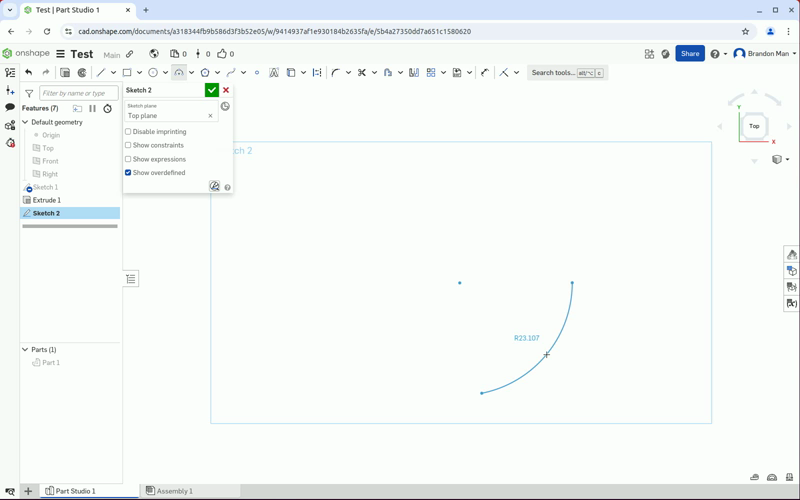
key_up(shift)
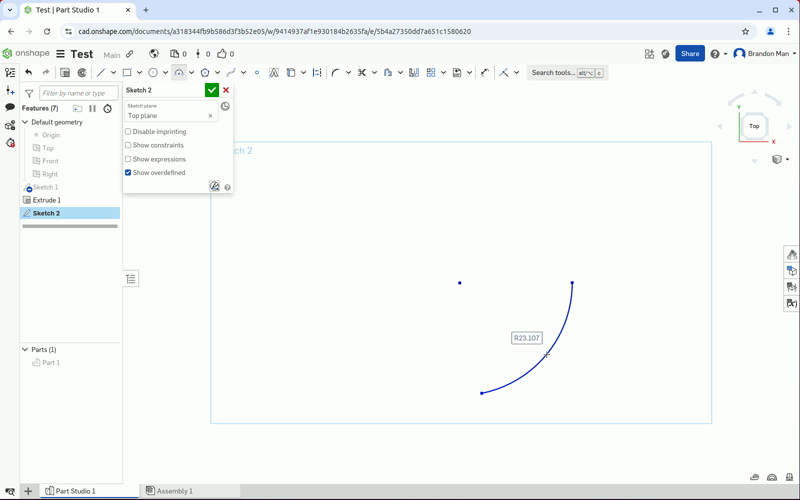
key(esc)
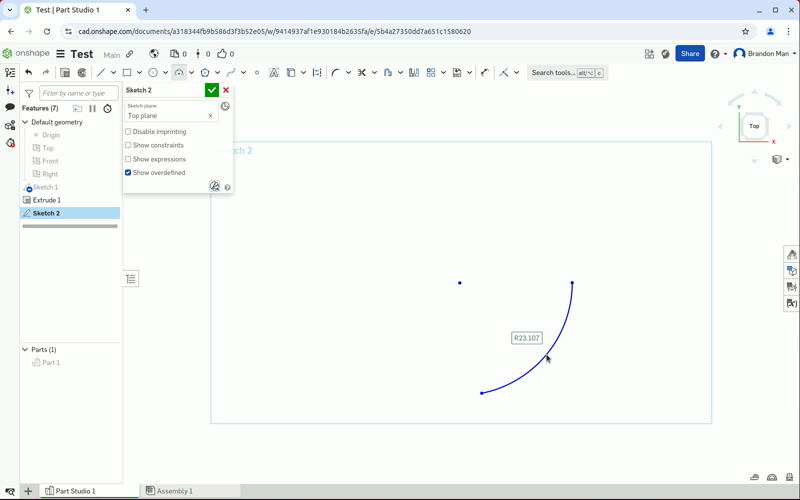
key(l)
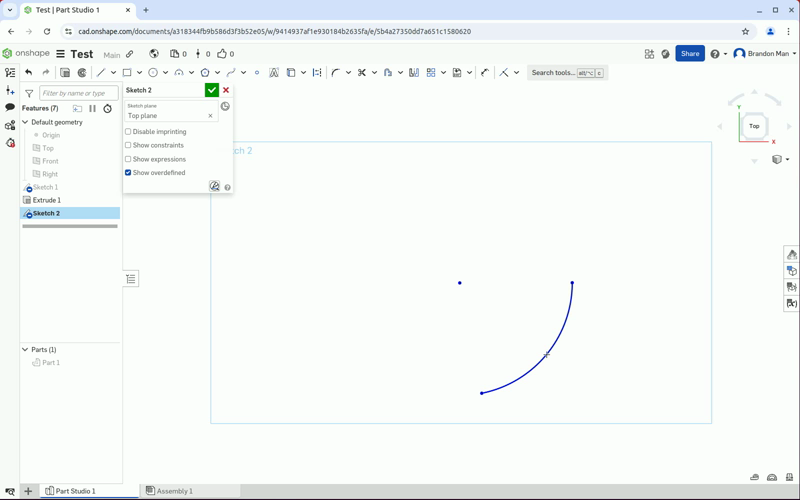
mouse_move(572, 282)
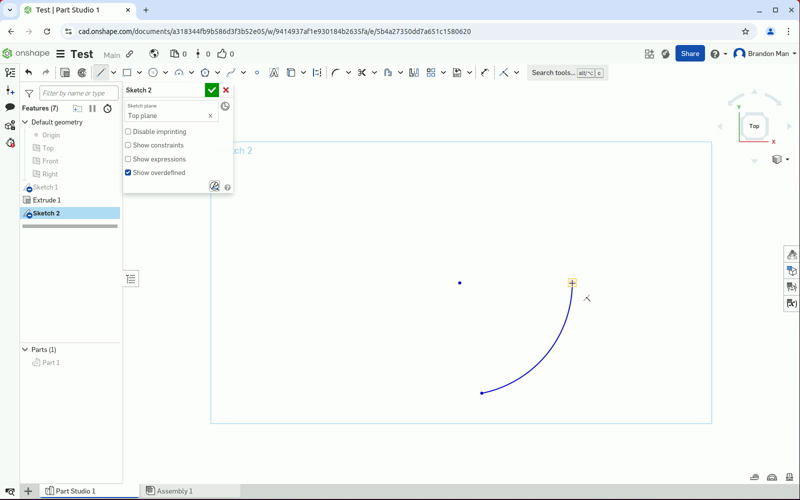
click(572, 282)
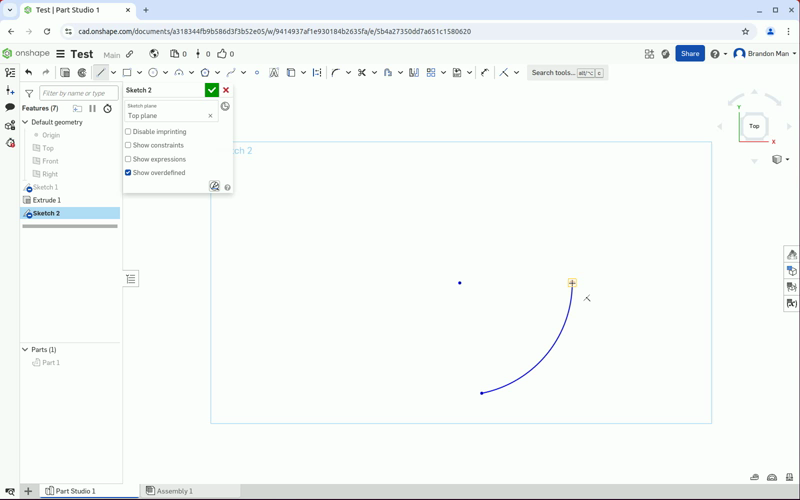
key_down(shift)
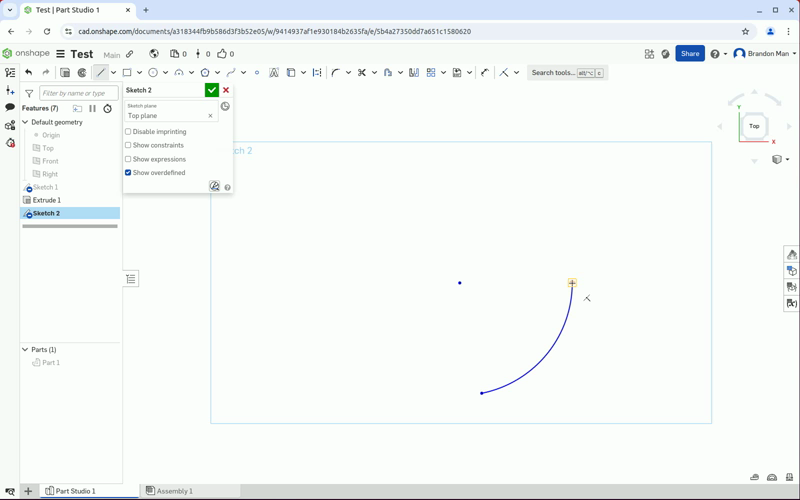
mouse_move(481, 282)
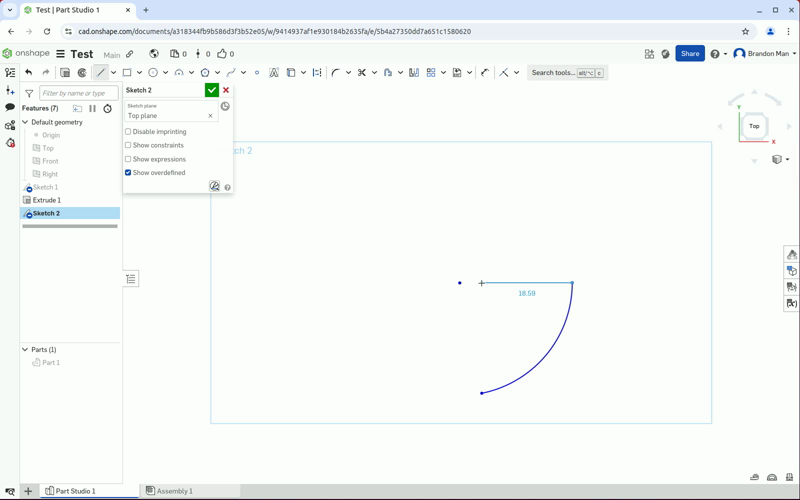
click(481, 282)
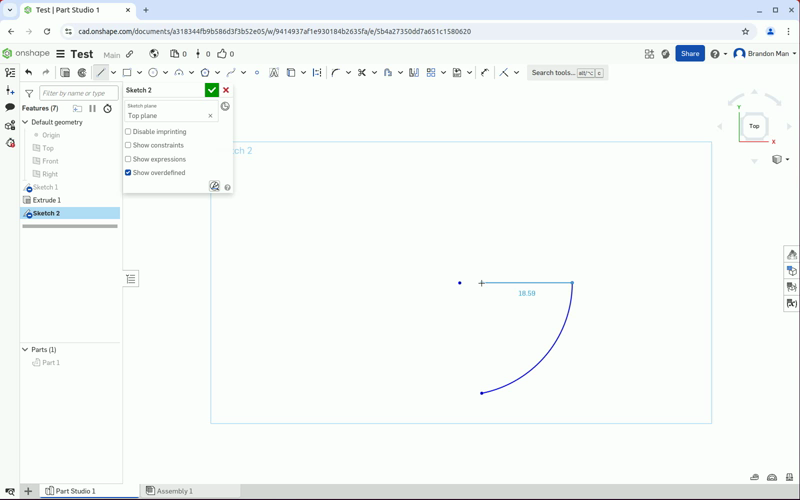
key_up(shift)
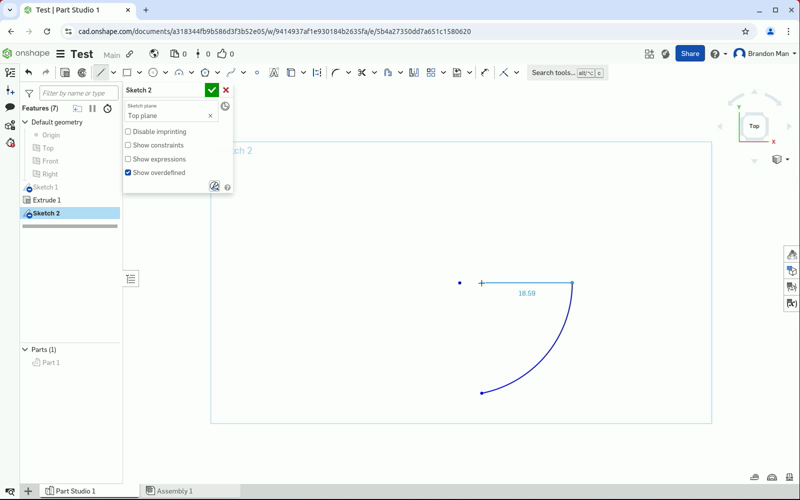
key_down(shift)
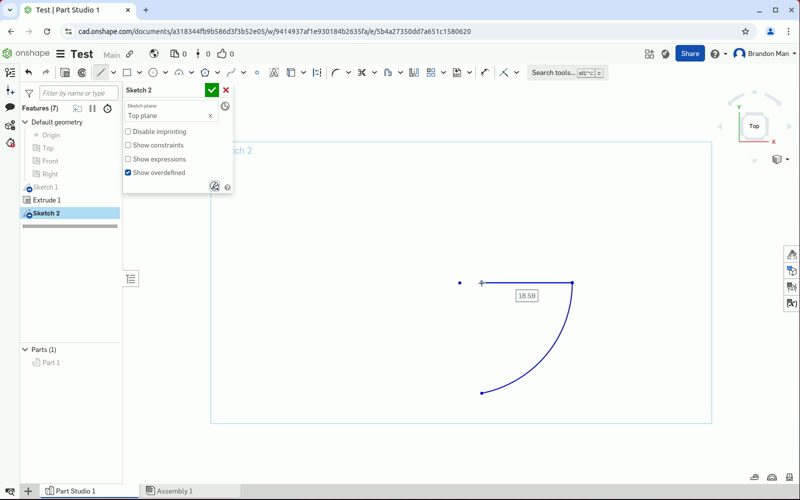
mouse_move(481, 393)
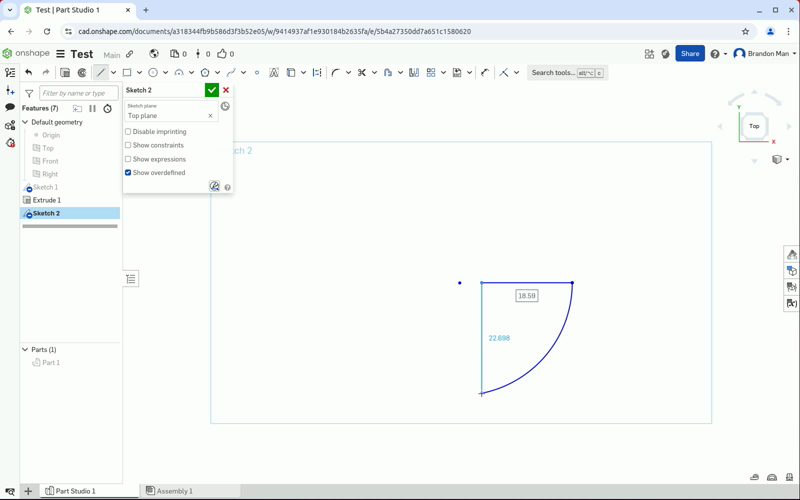
key_up(shift)
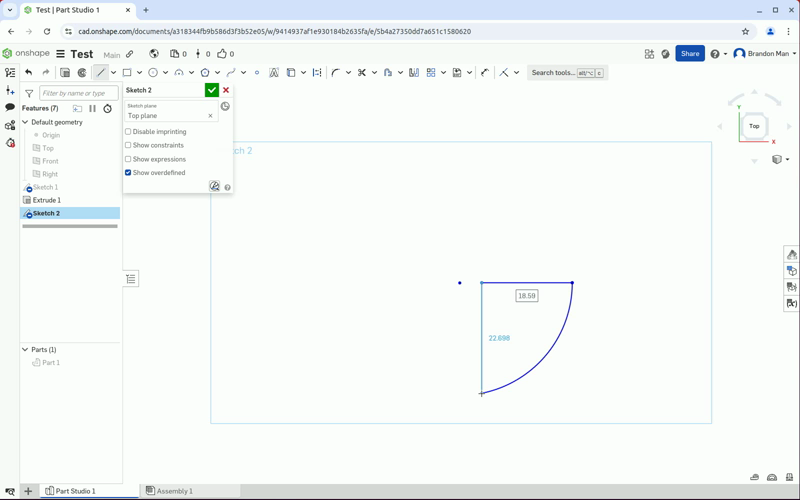
click(481, 393)
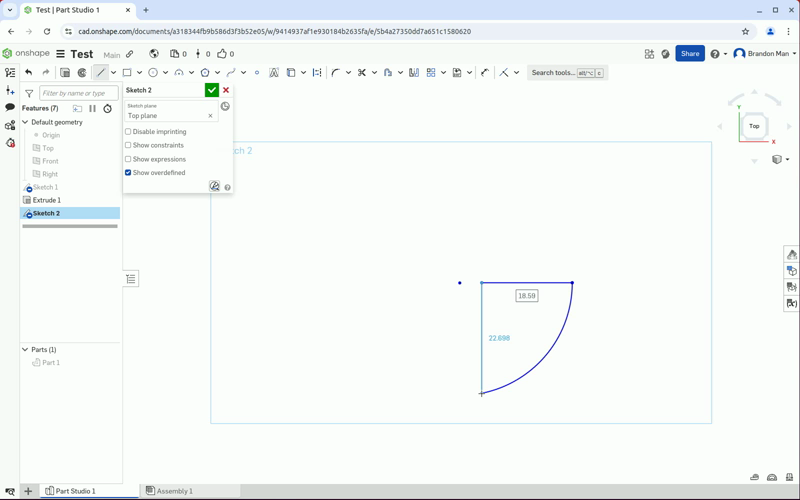
key(esc)
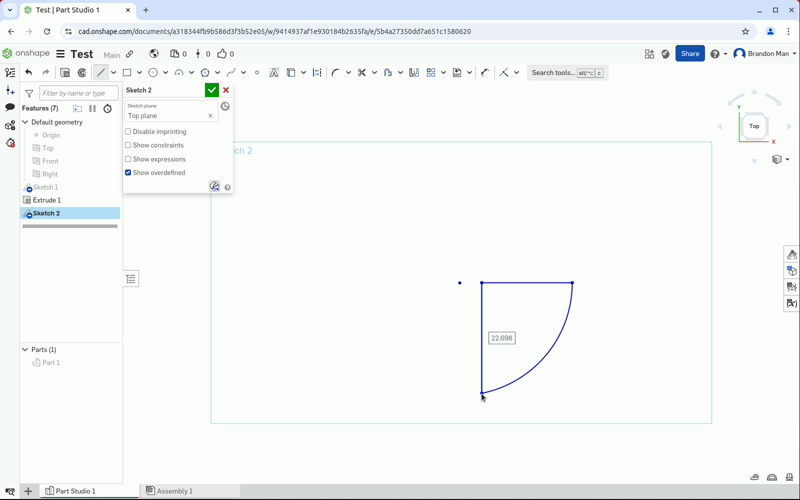
mouse_move(519, 291)
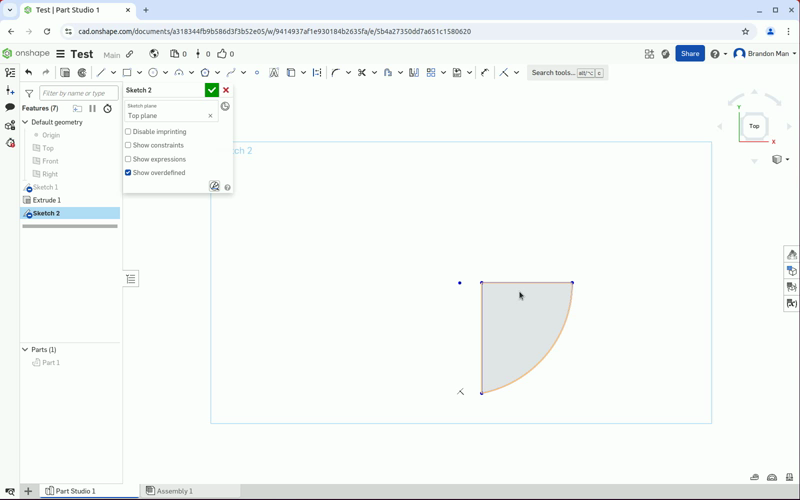
click(519, 291)
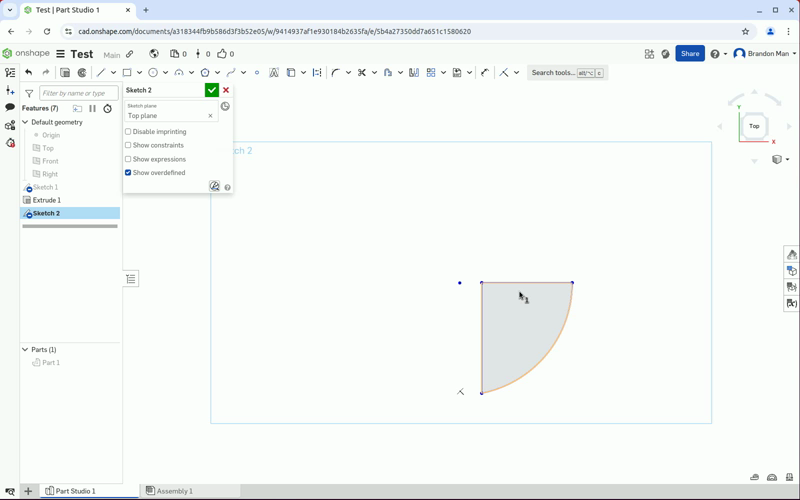
mouse_move(73, 352)
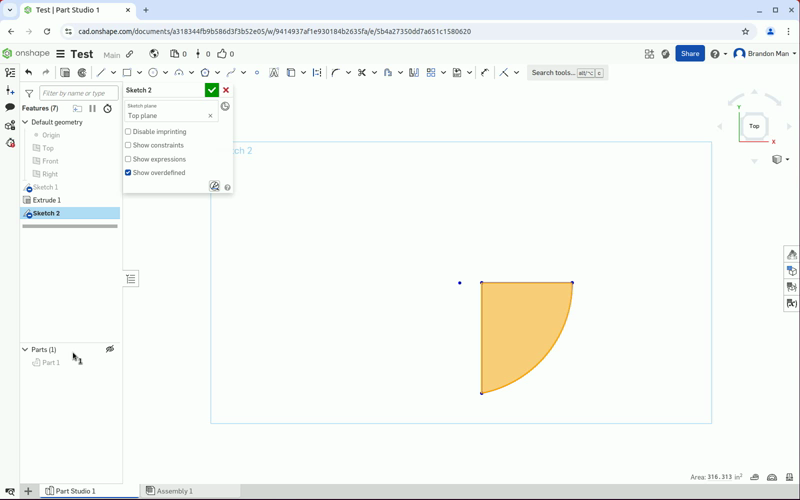
key(shift+y)
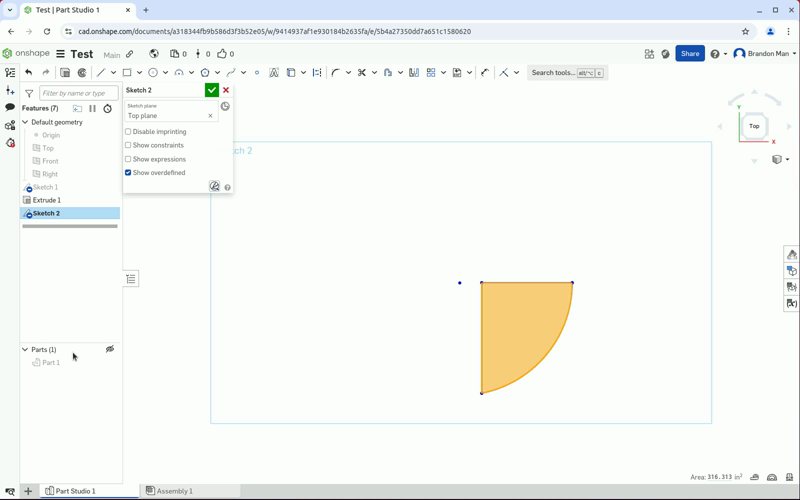
key(shift+e)
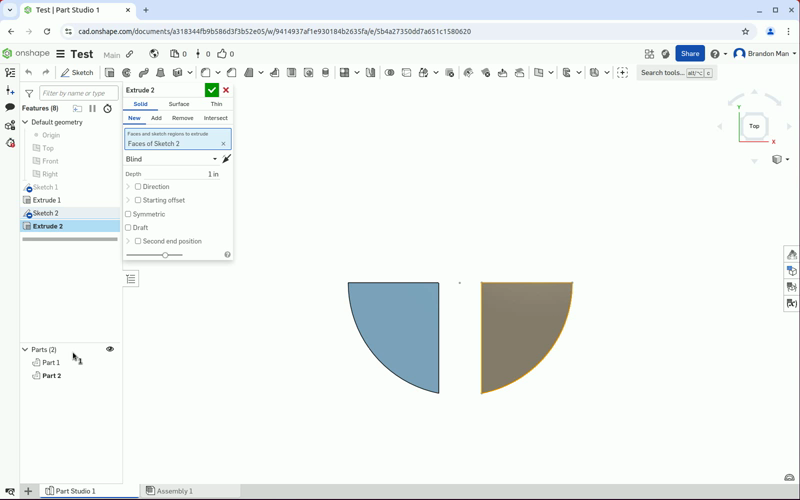
mouse_move(143, 106)
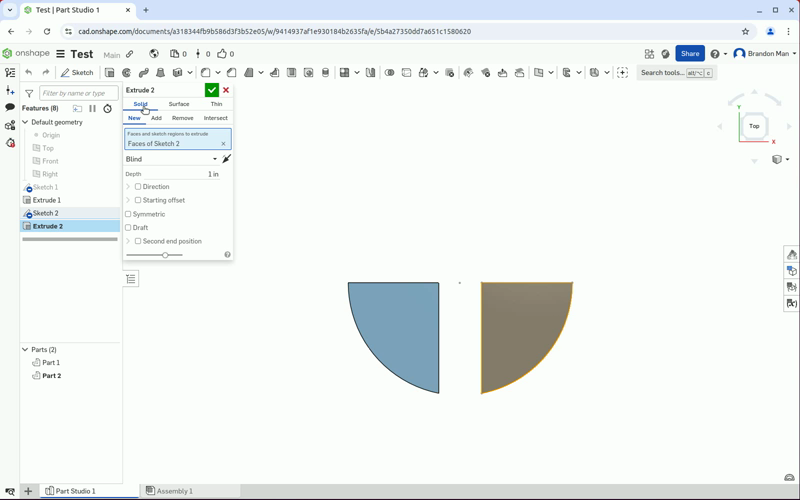
click(143, 106)
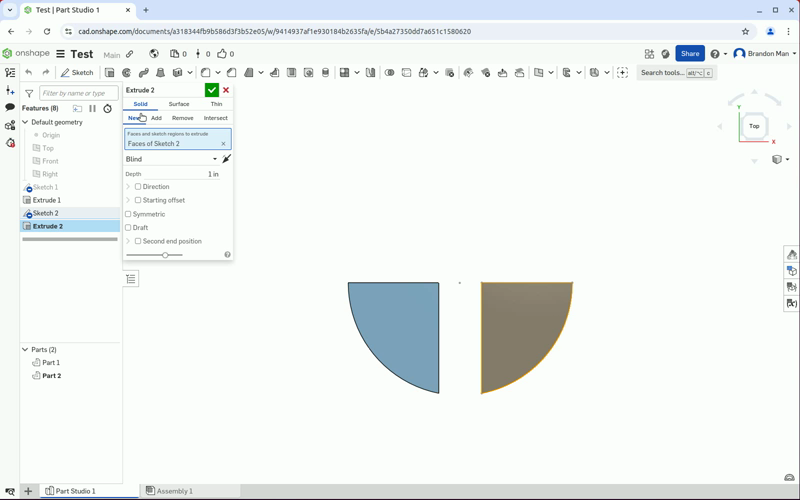
mouse_move(137, 120)
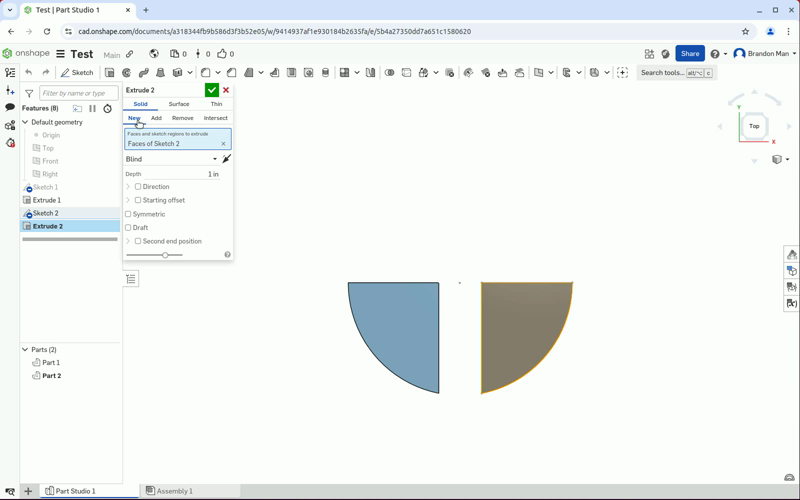
click(137, 120)
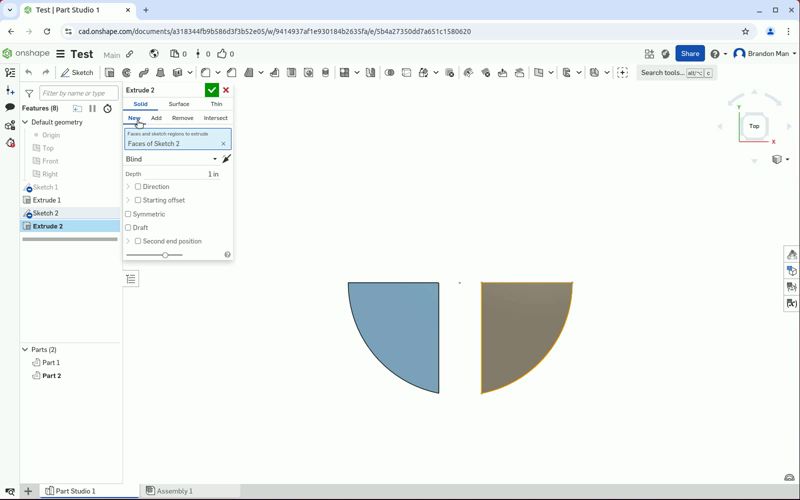
key(tab, 4)
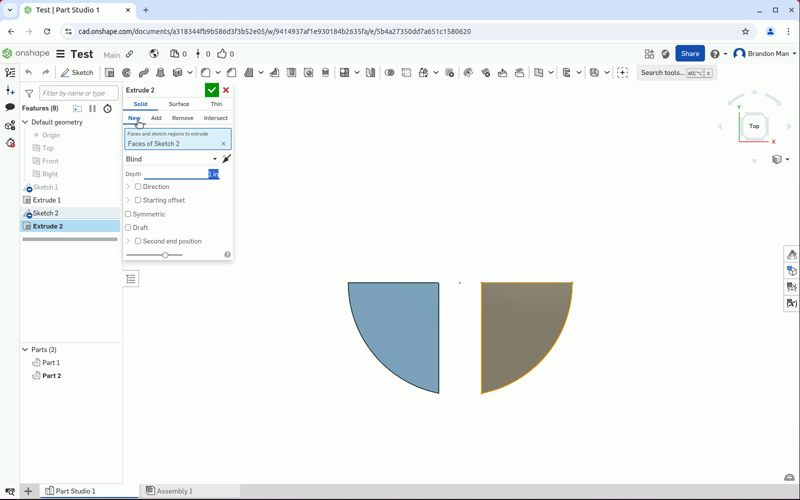
text(2.407)
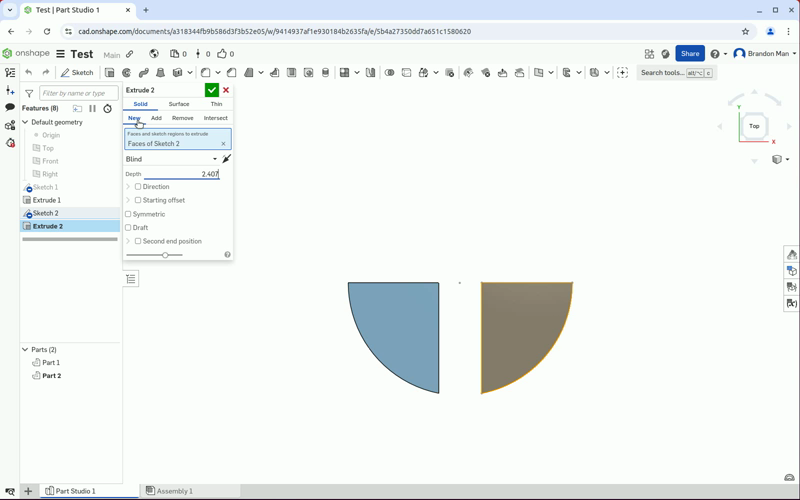
key(enter)
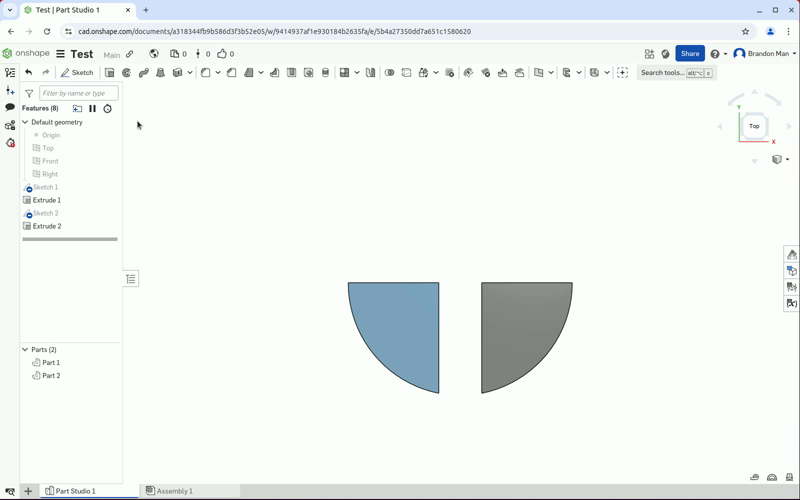
key(shift+h)
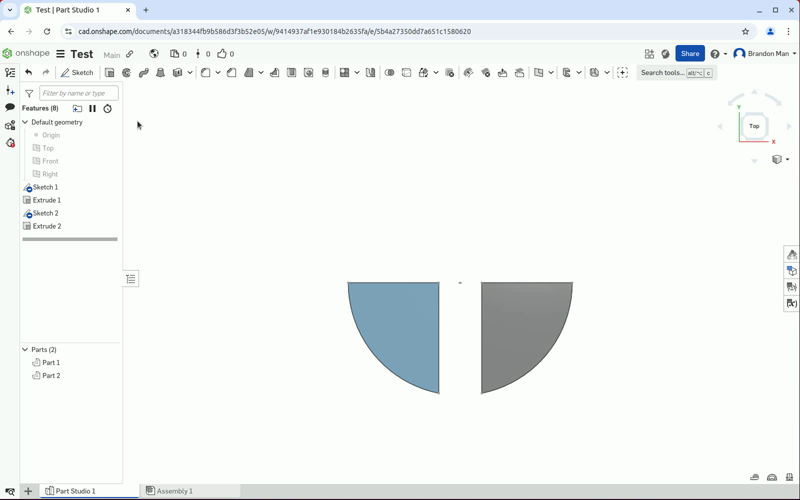
key(shift+h)
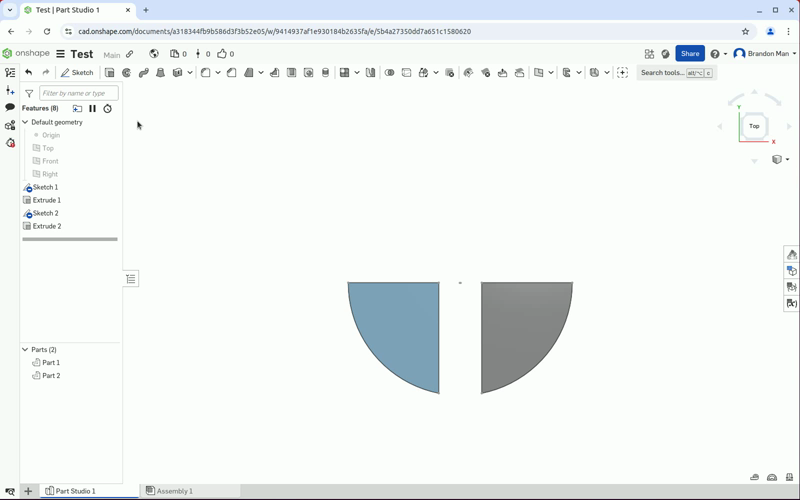
key(shift+7)
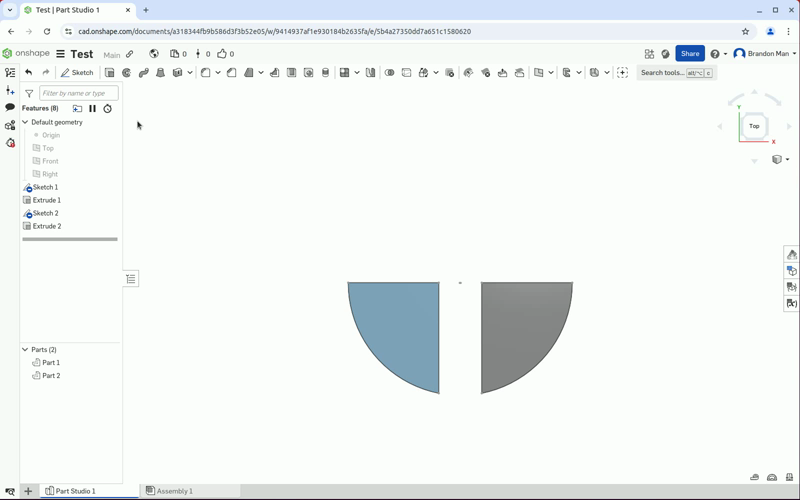
key(up, 3)
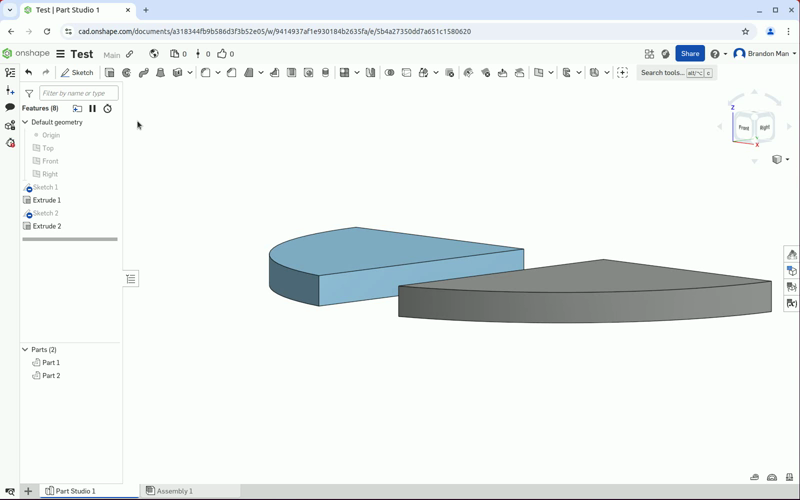
key(left, 3)
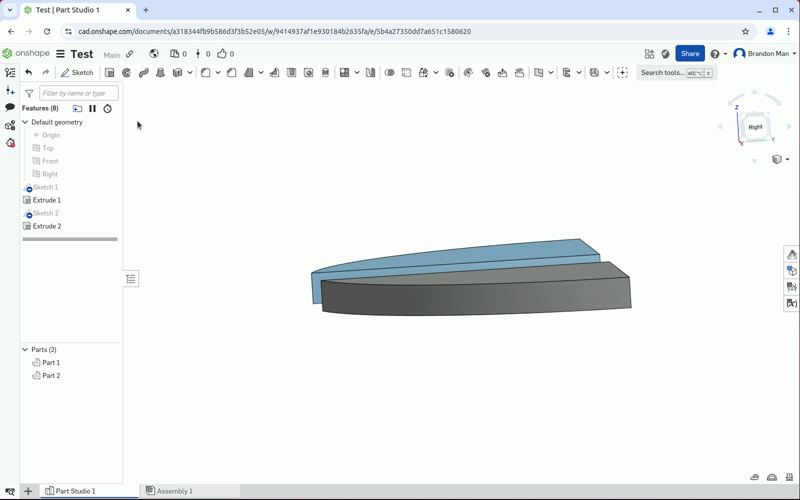
key(right, 3)
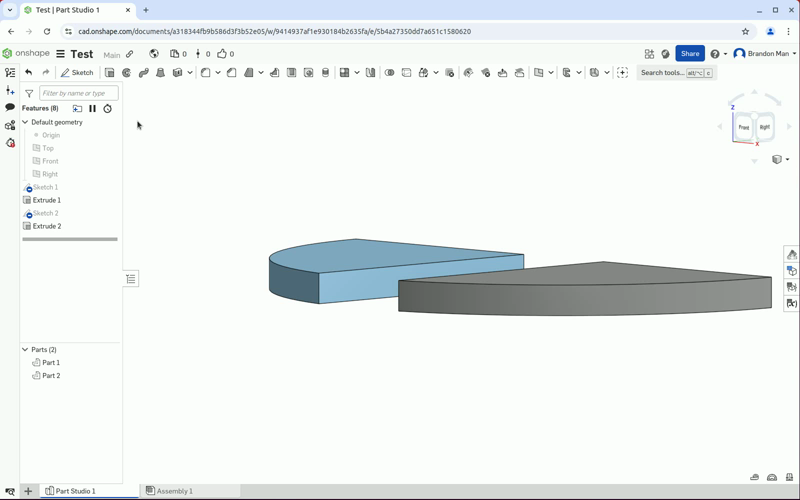
key(down, 3)
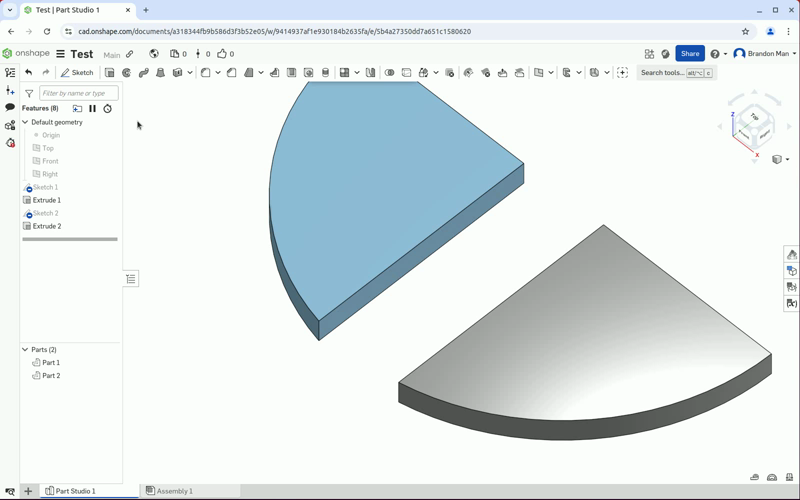
mouse_move(73, 189)
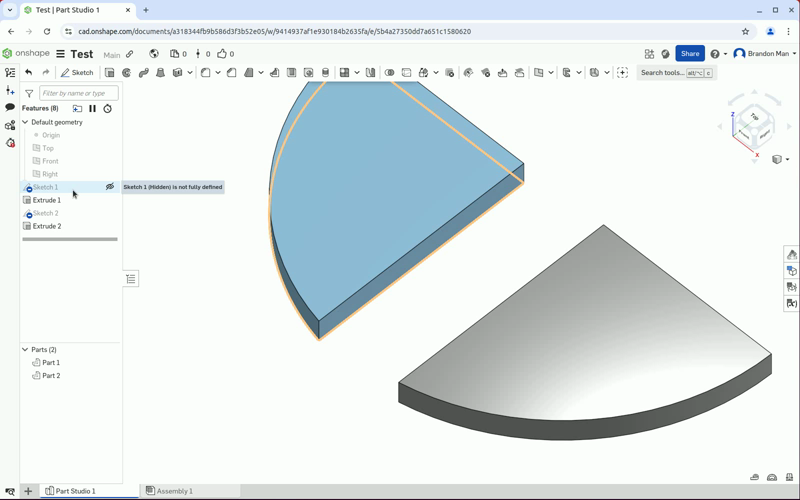
click(73, 189)